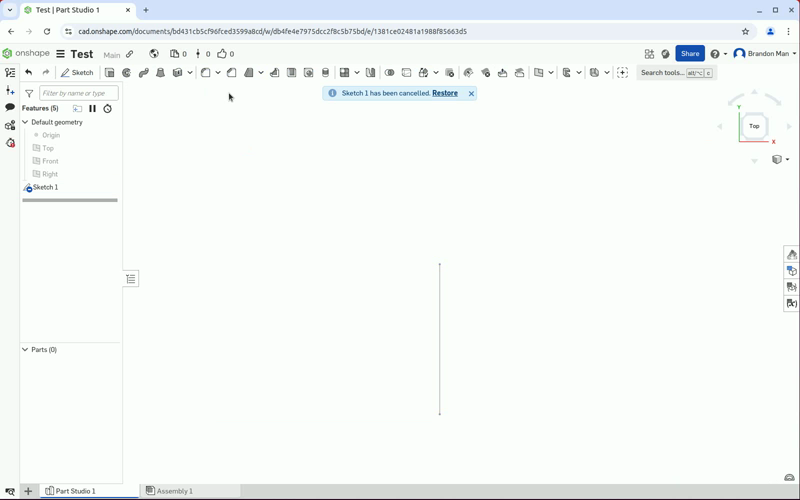
key(shift+h)
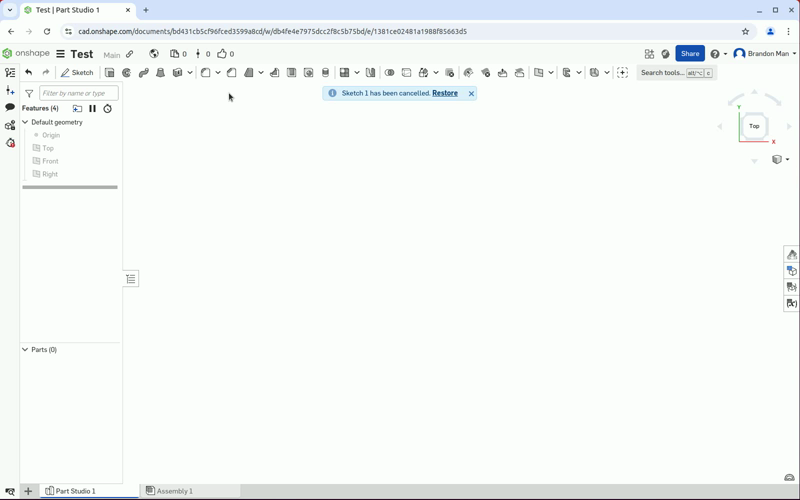
key(shift+s)
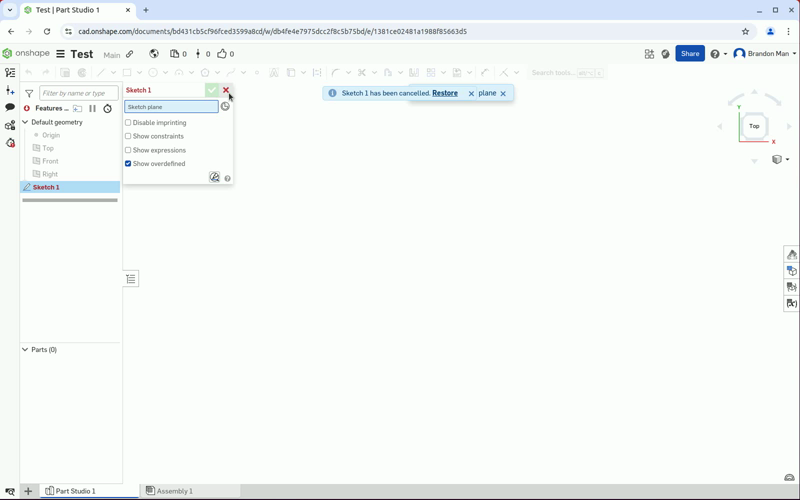
mouse_move(73, 150)
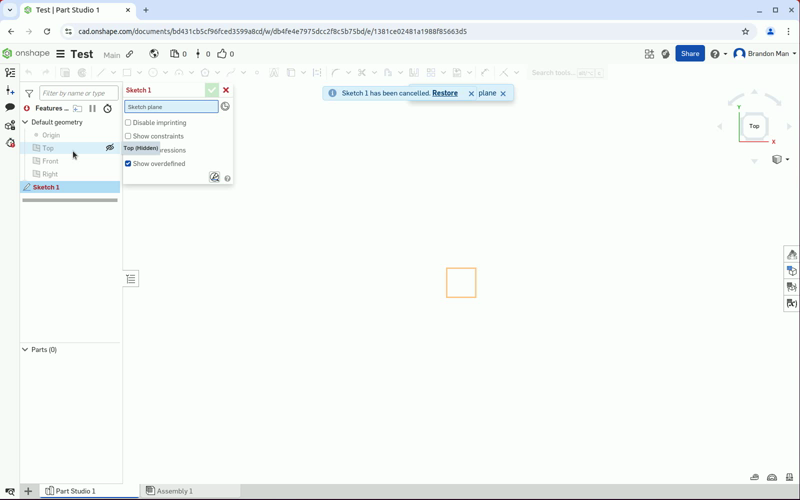
click(73, 150)
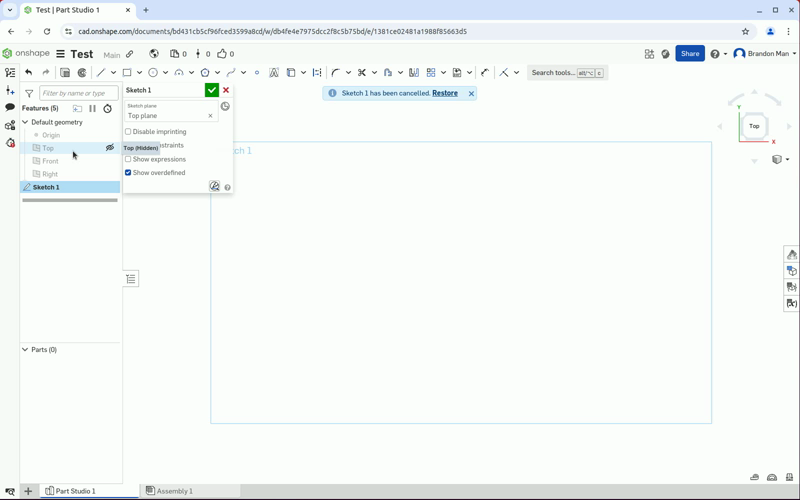
mouse_move(73, 352)
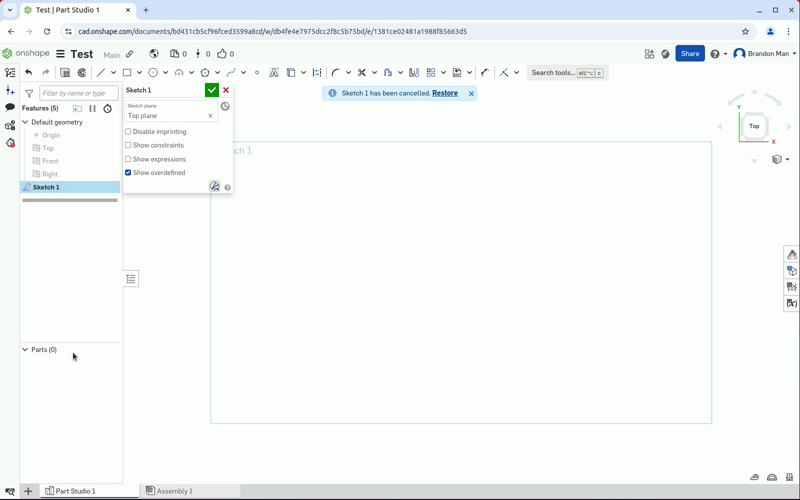
key(y)
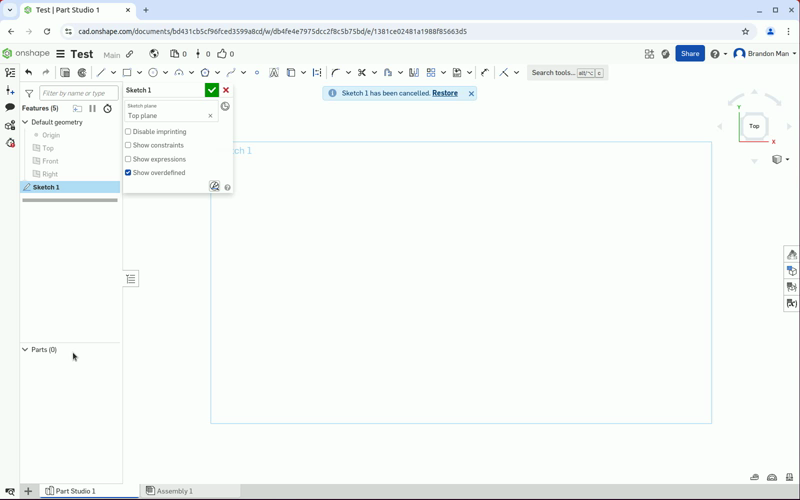
key(l)
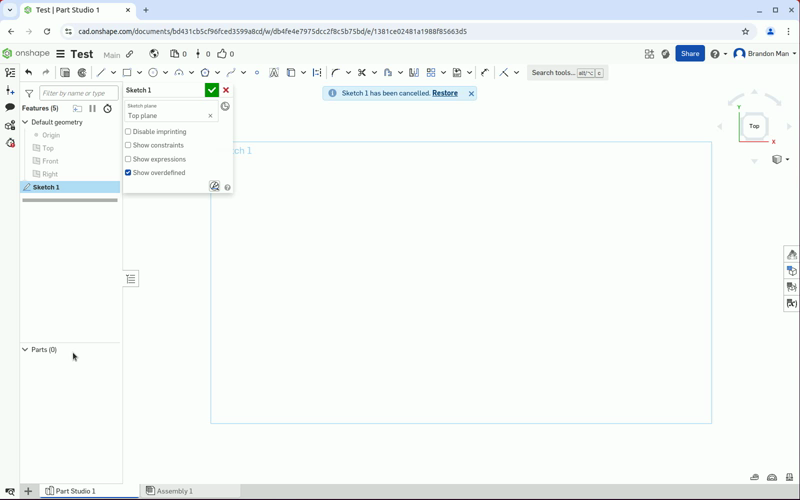
key_down(shift)
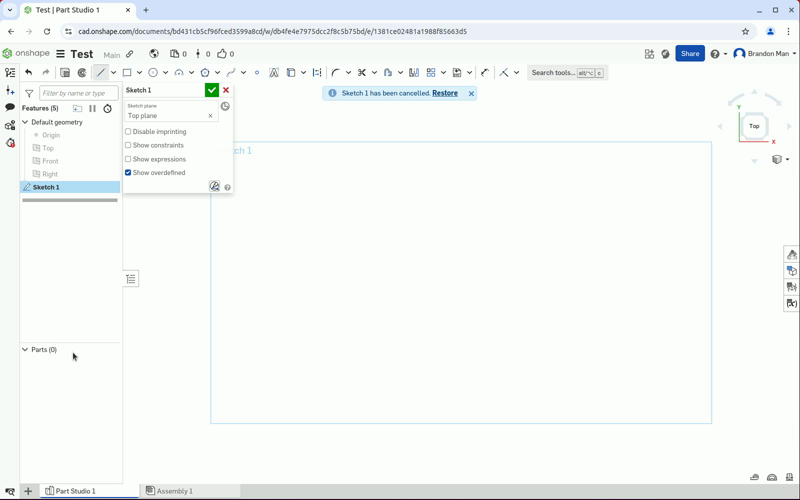
mouse_move(353, 247)
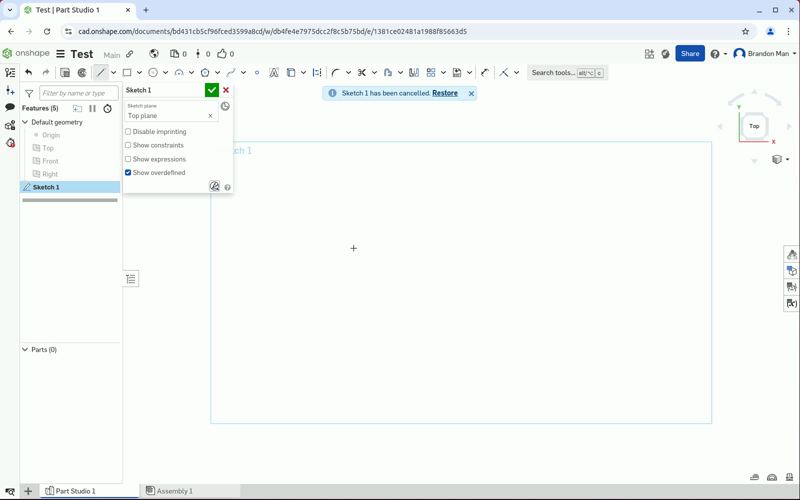
click(353, 247)
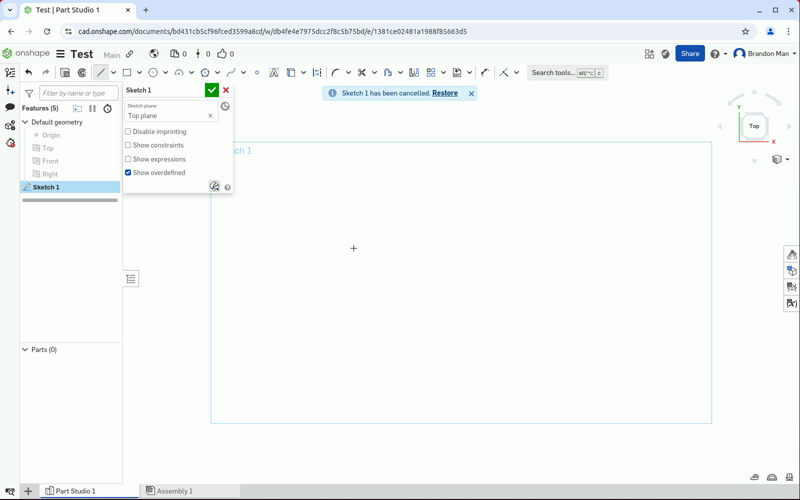
key_up(shift)
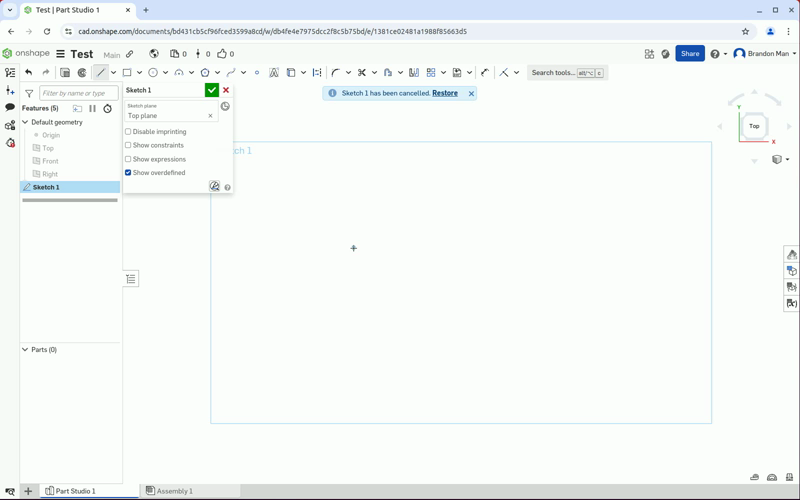
key_down(shift)
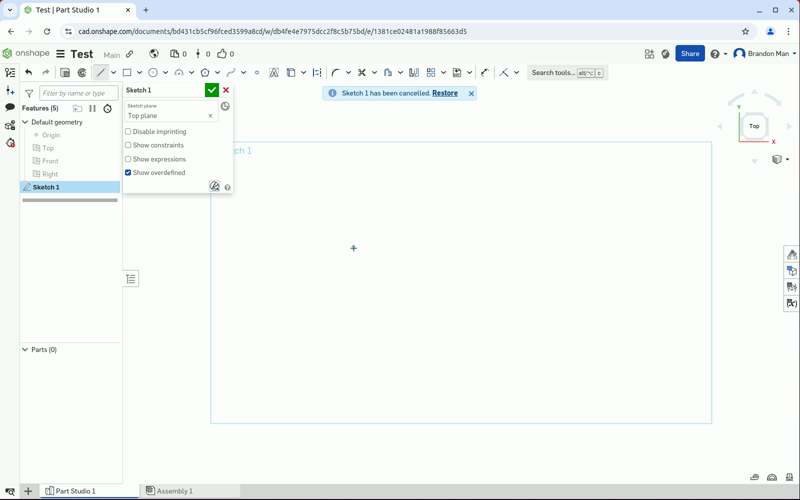
mouse_move(394, 373)
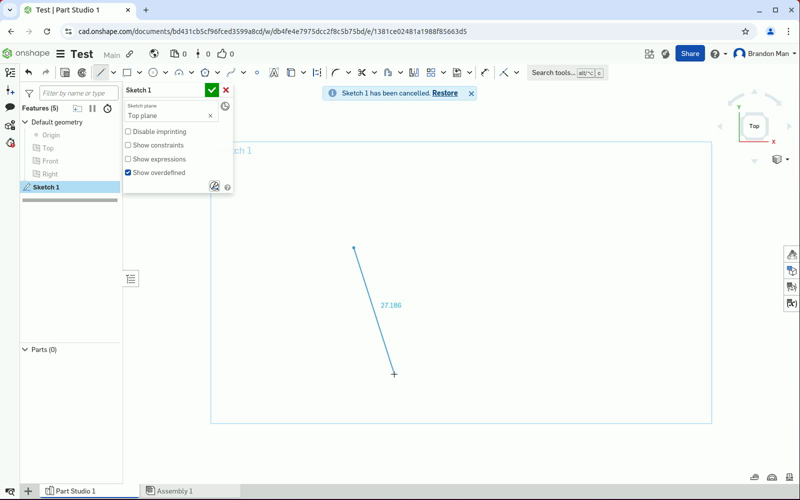
click(394, 373)
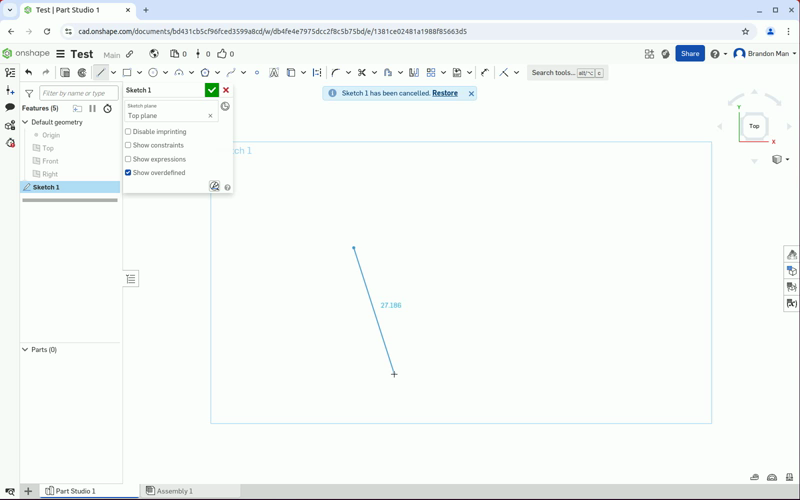
key_up(shift)
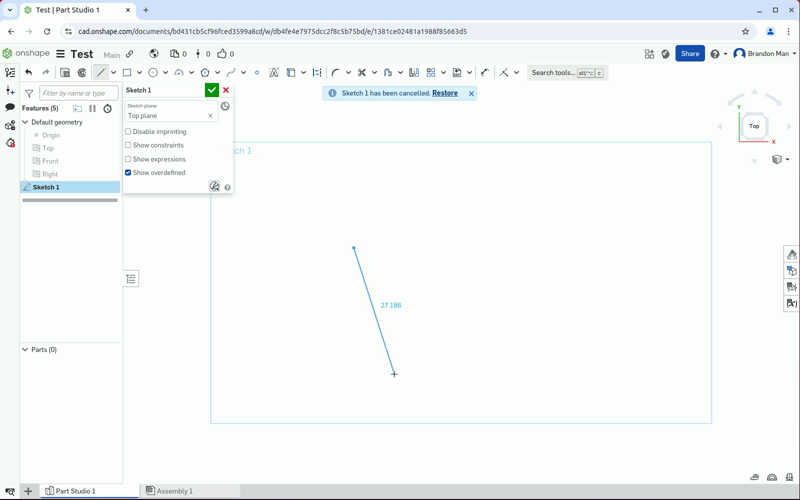
key_down(shift)
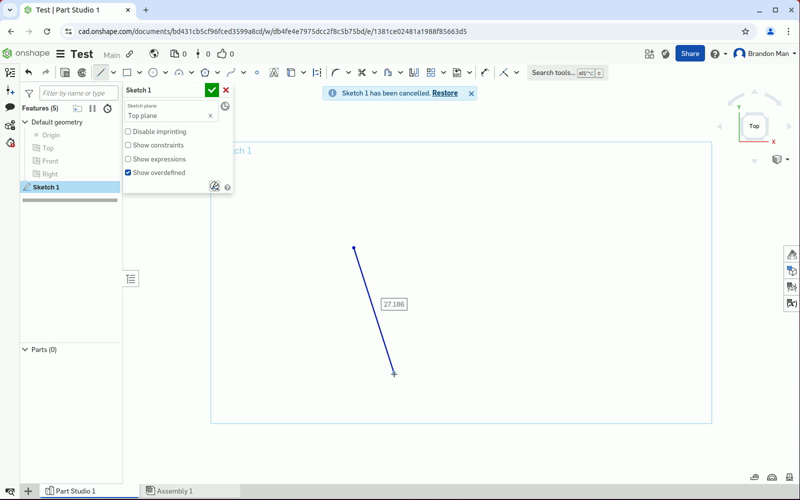
mouse_move(527, 373)
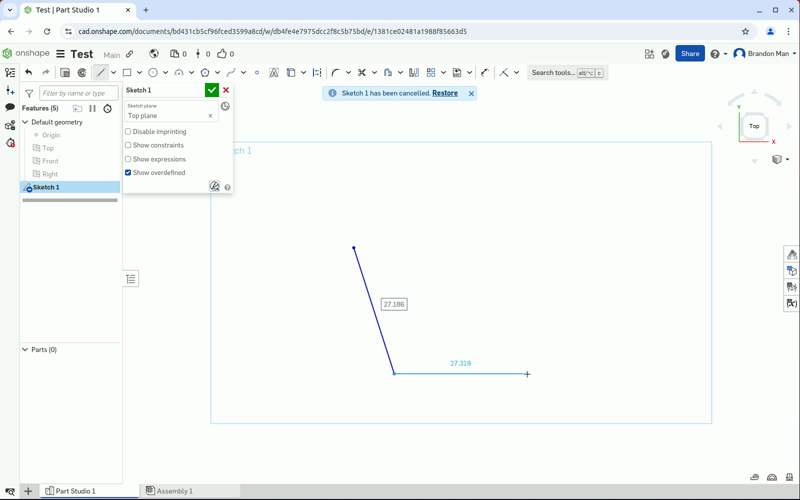
click(527, 373)
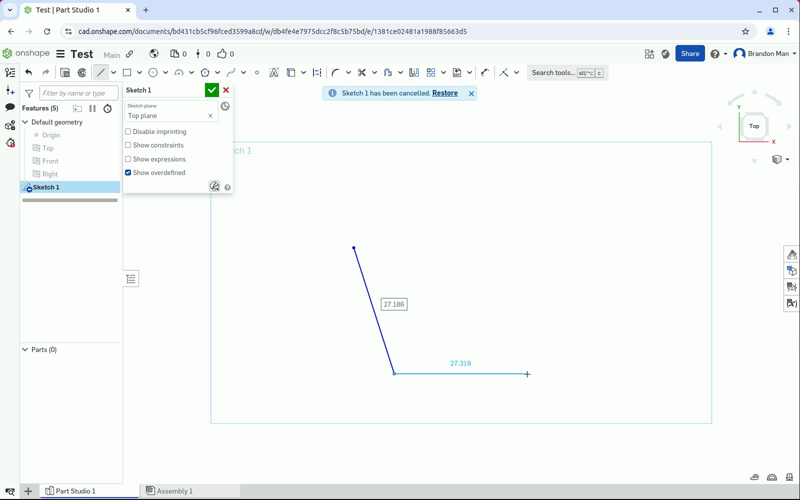
key_up(shift)
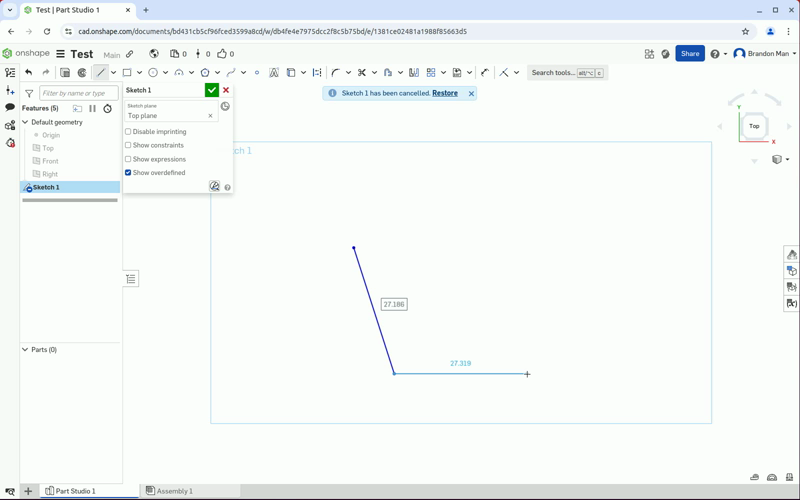
key_down(shift)
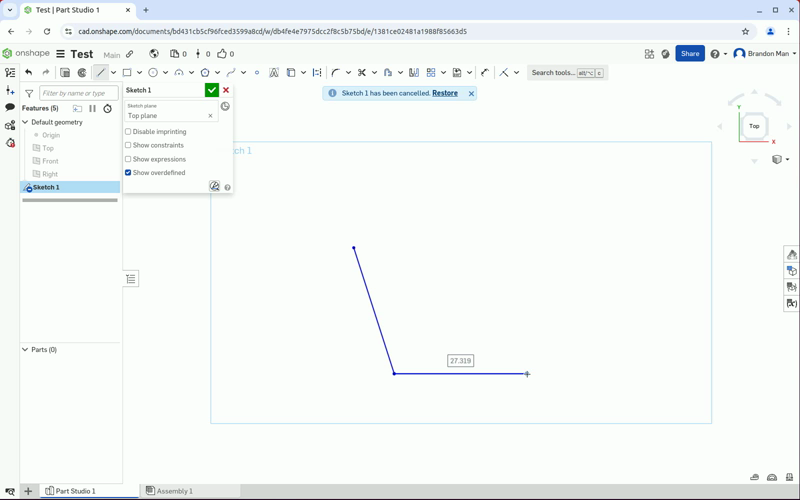
mouse_move(567, 247)
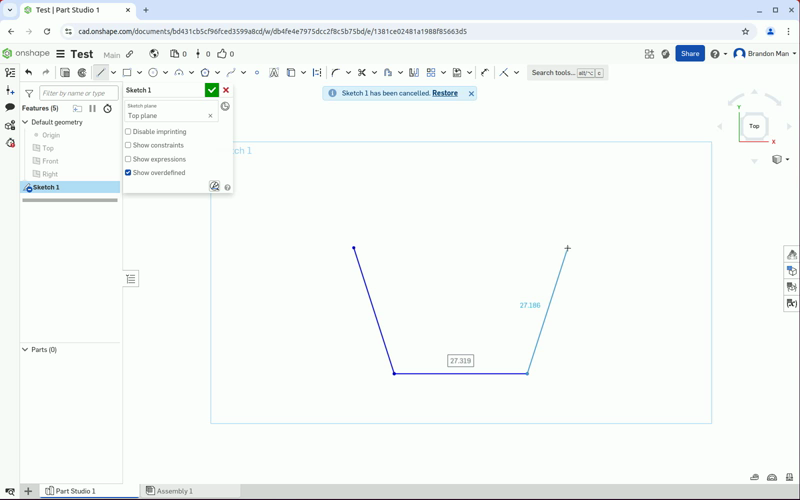
click(567, 247)
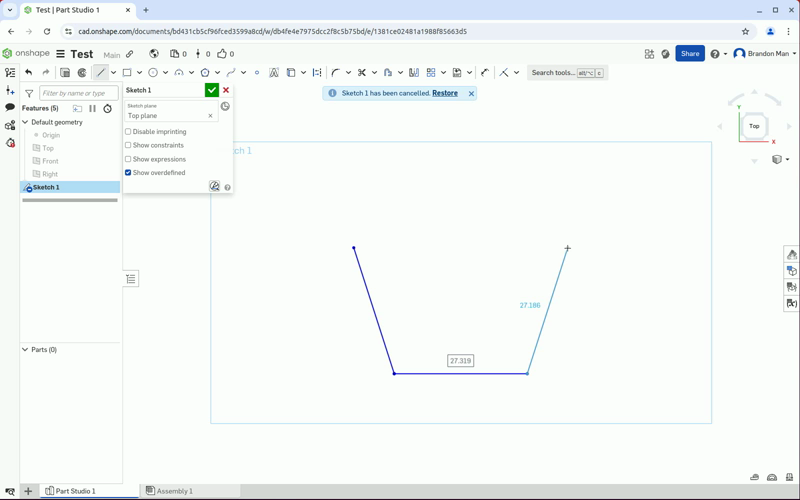
key_up(shift)
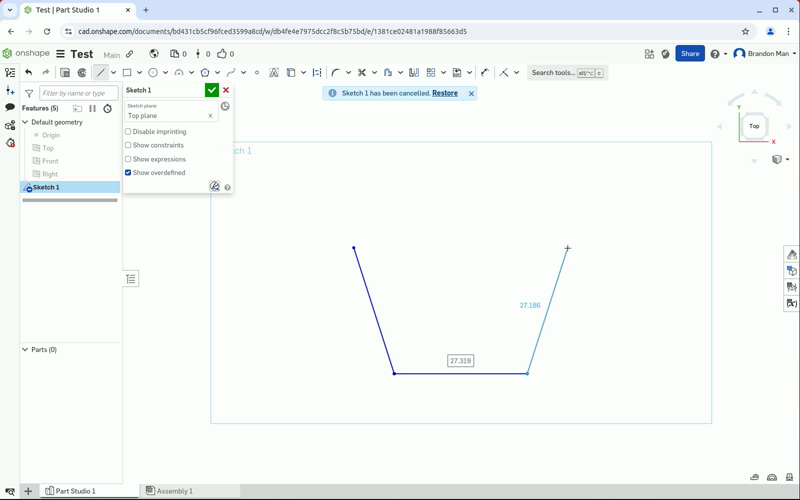
key_down(shift)
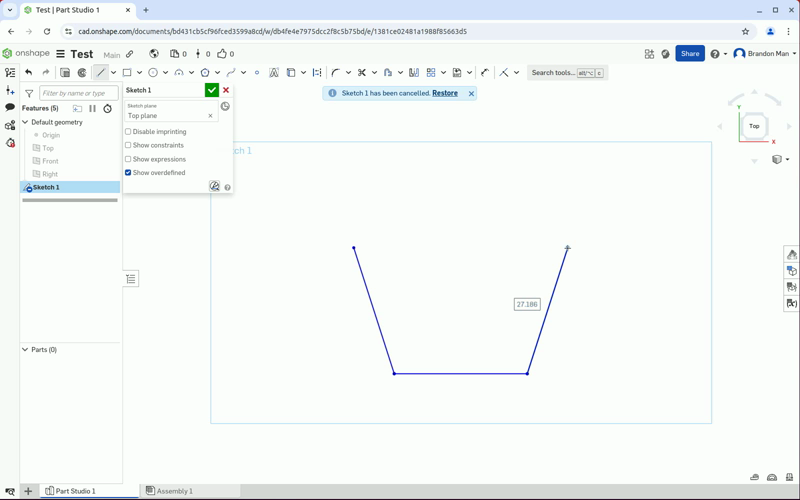
mouse_move(459, 169)
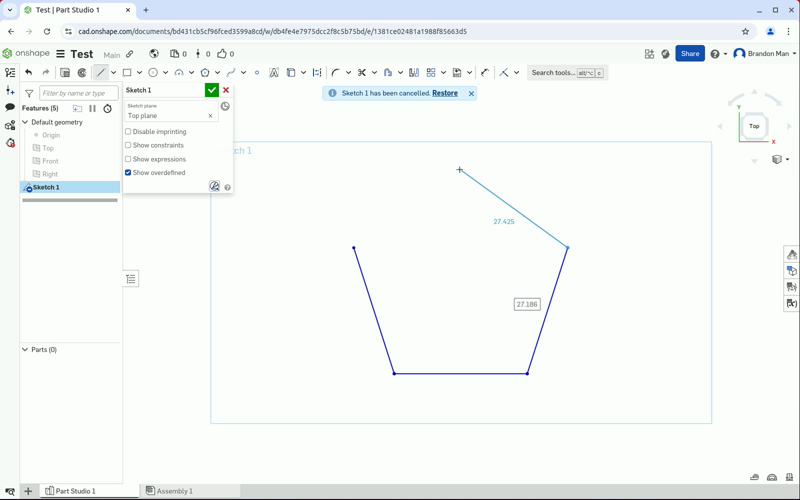
click(459, 169)
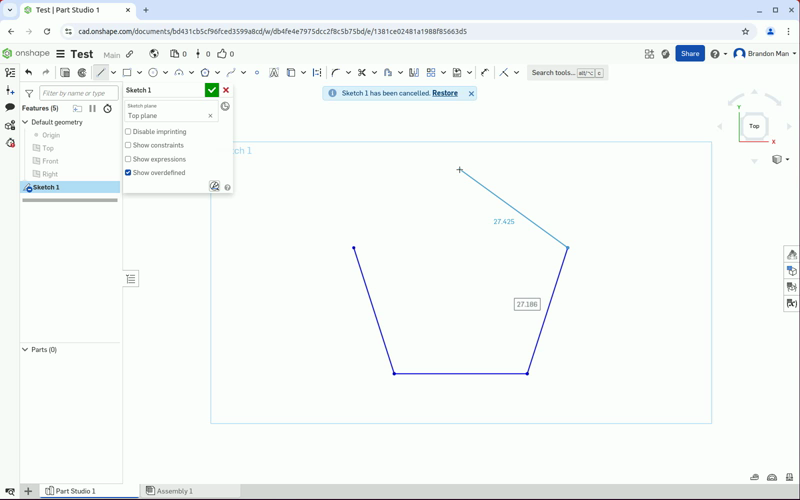
key_up(shift)
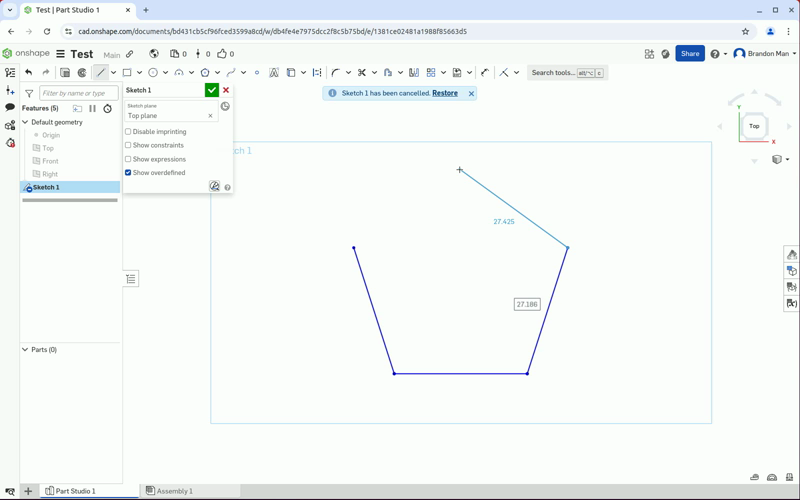
key_down(shift)
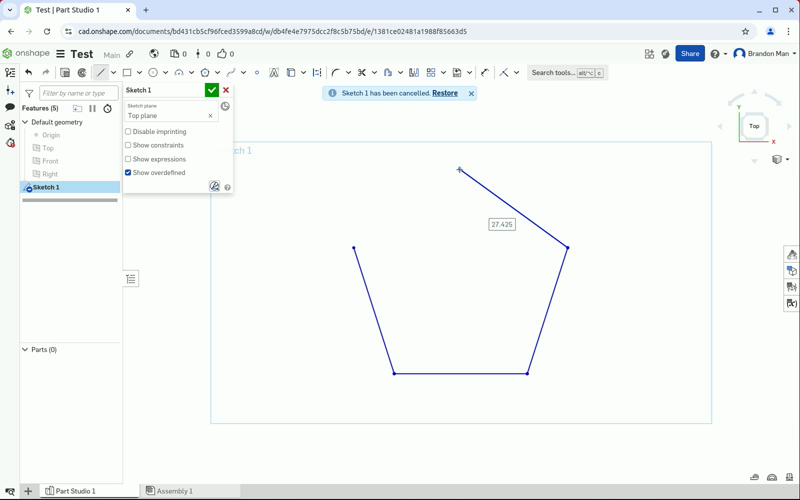
mouse_move(353, 247)
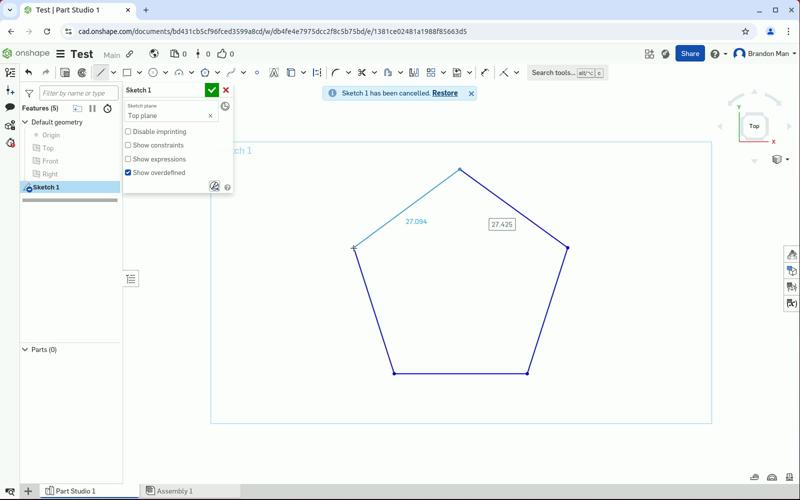
key_up(shift)
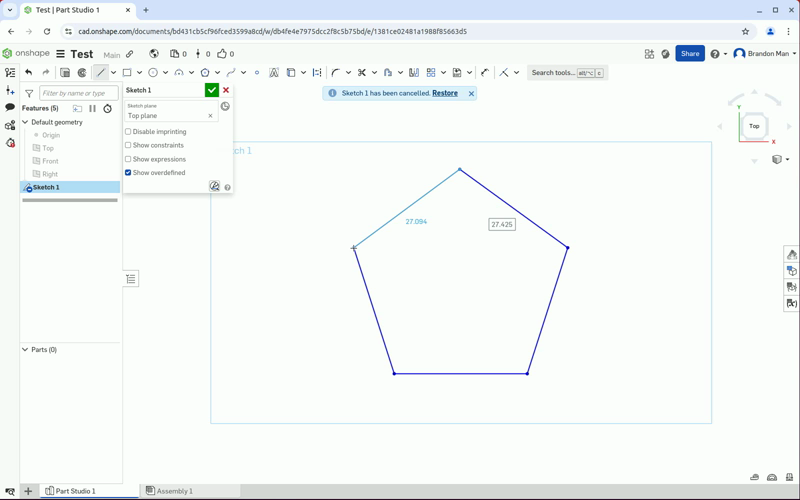
click(353, 247)
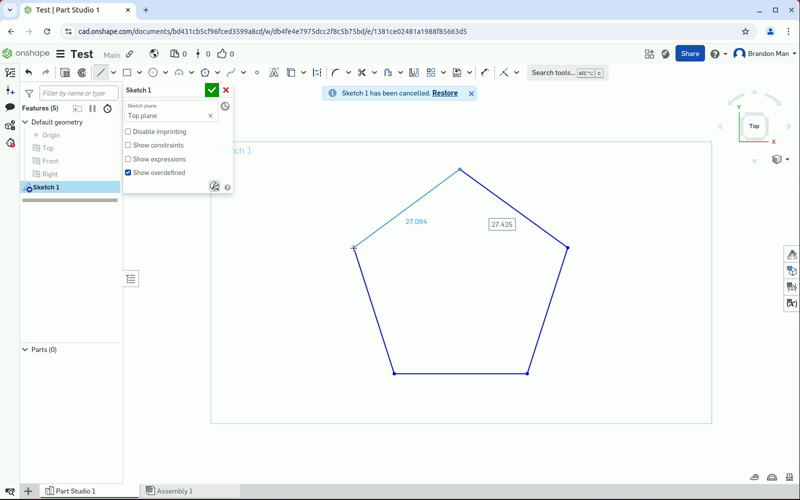
key(esc)
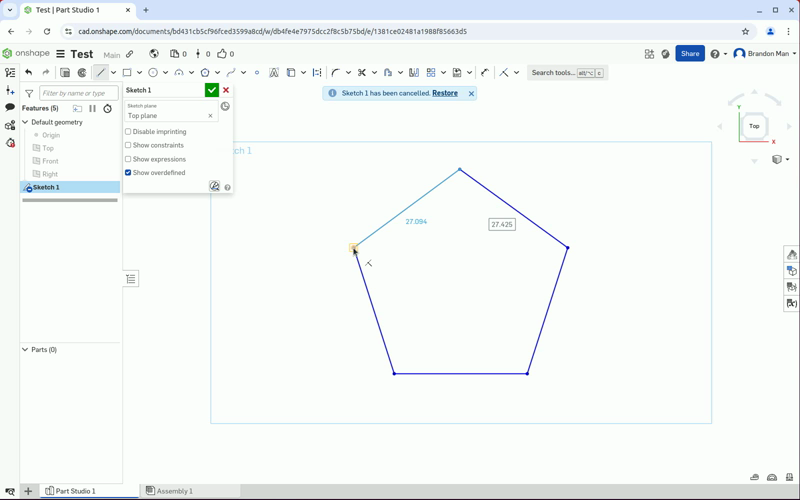
mouse_move(467, 319)
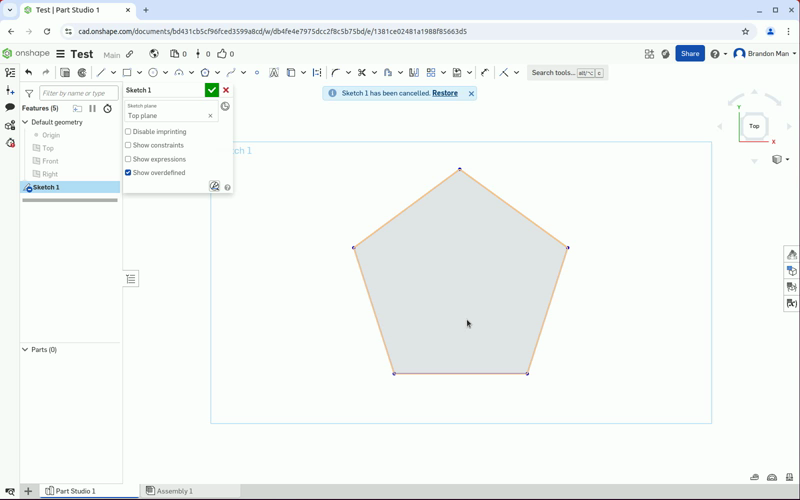
click(467, 319)
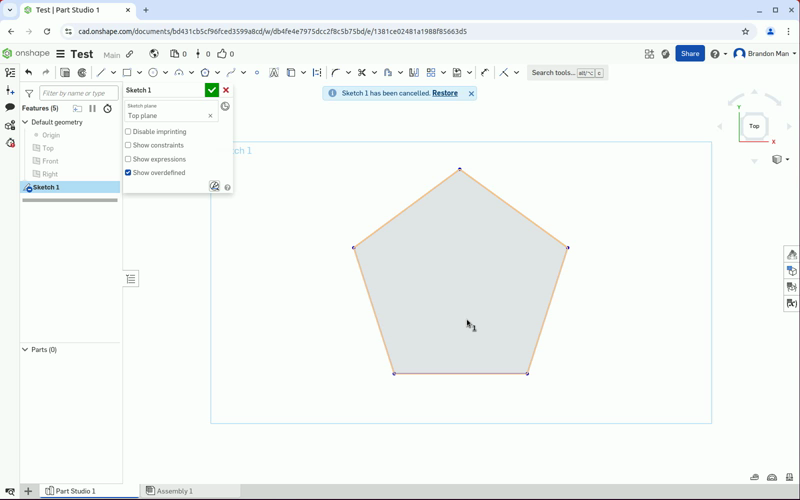
mouse_move(73, 352)
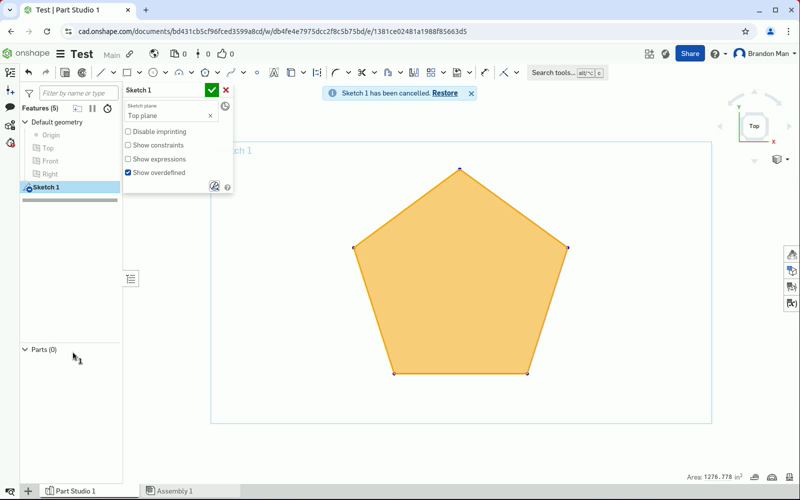
key(shift+y)
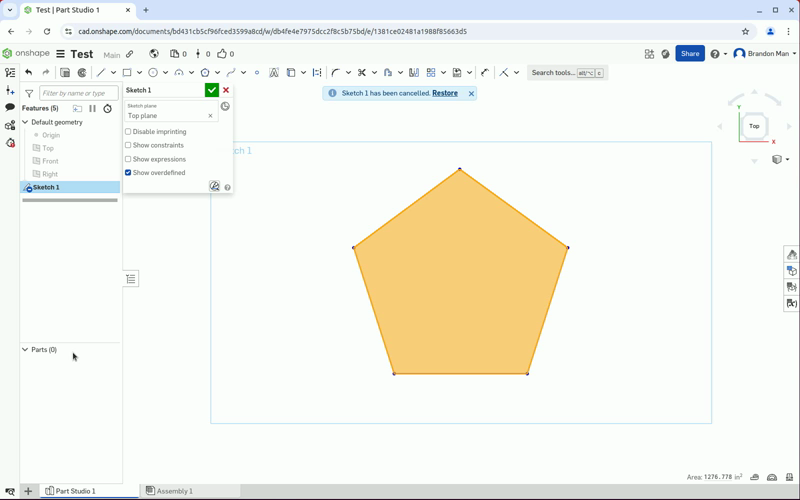
key(shift+e)
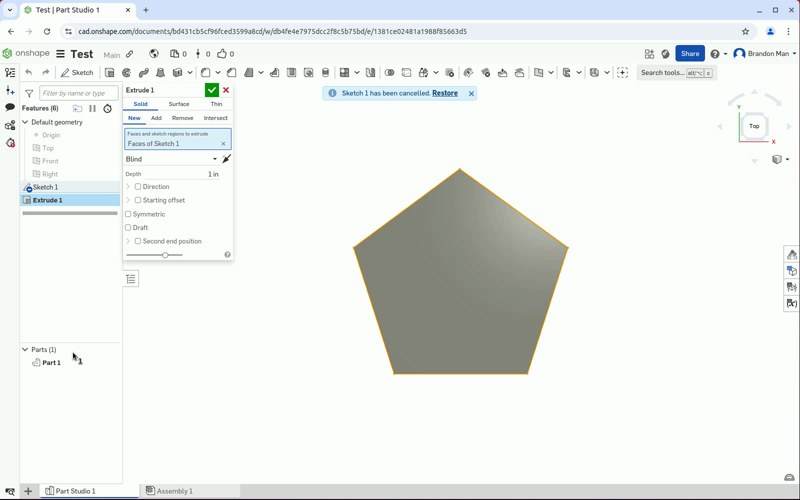
mouse_move(143, 106)
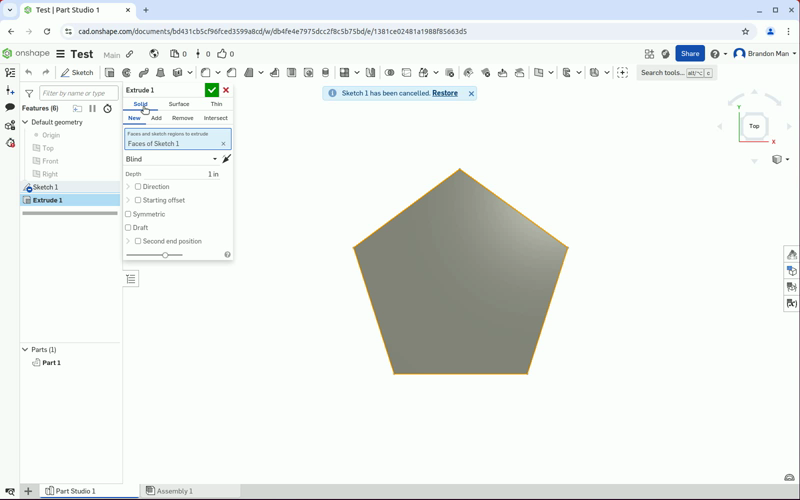
click(143, 106)
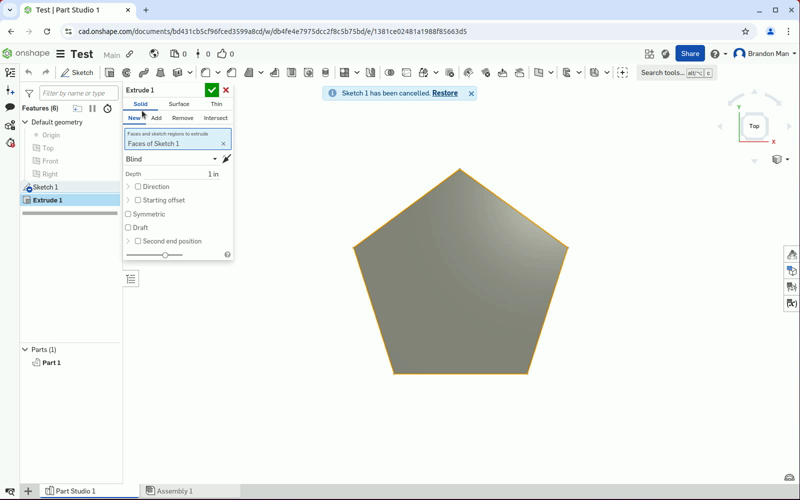
mouse_move(137, 120)
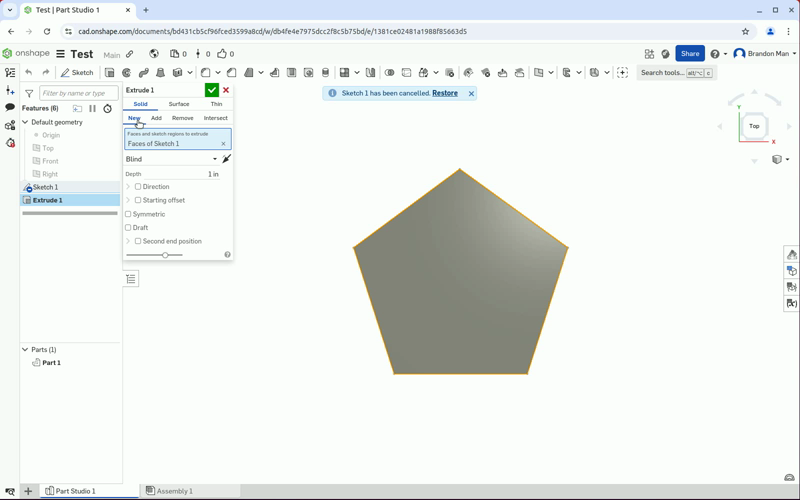
click(137, 120)
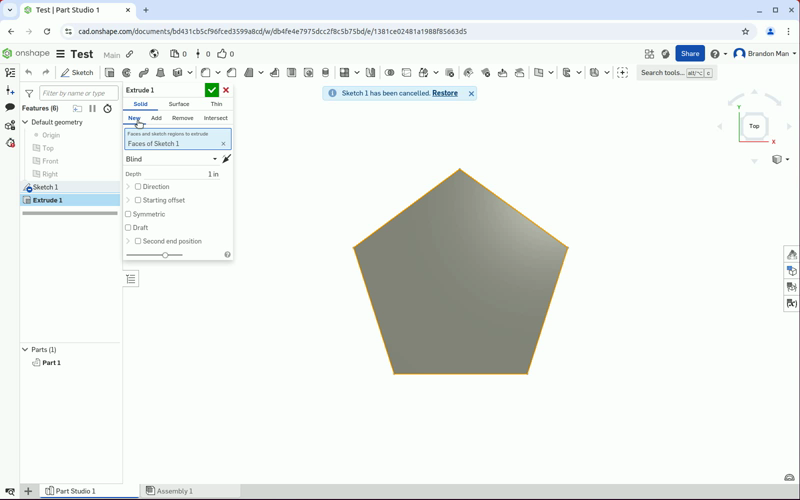
key(tab, 4)
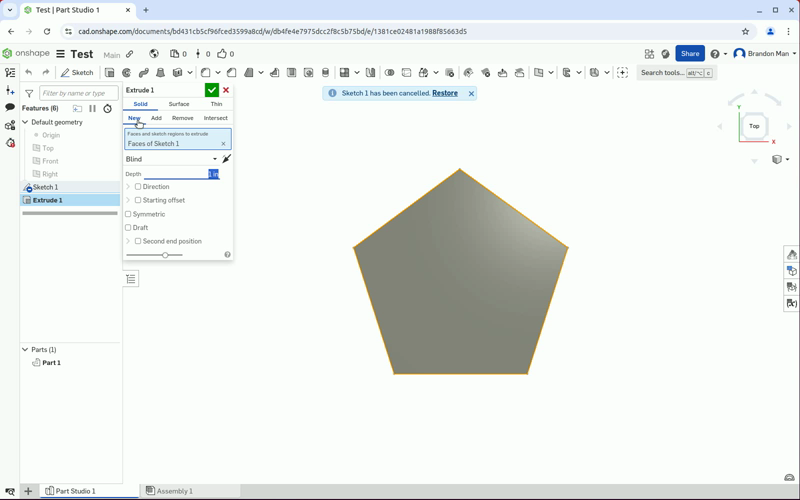
text(7.462)
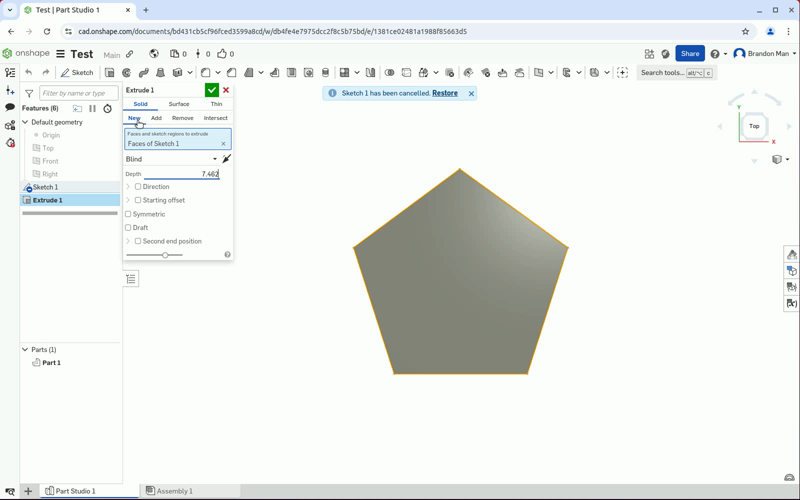
key(enter)
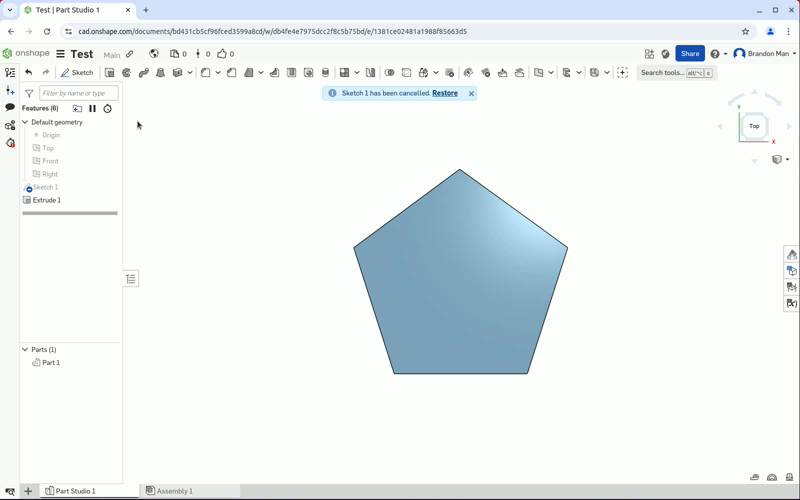
key(shift+h)
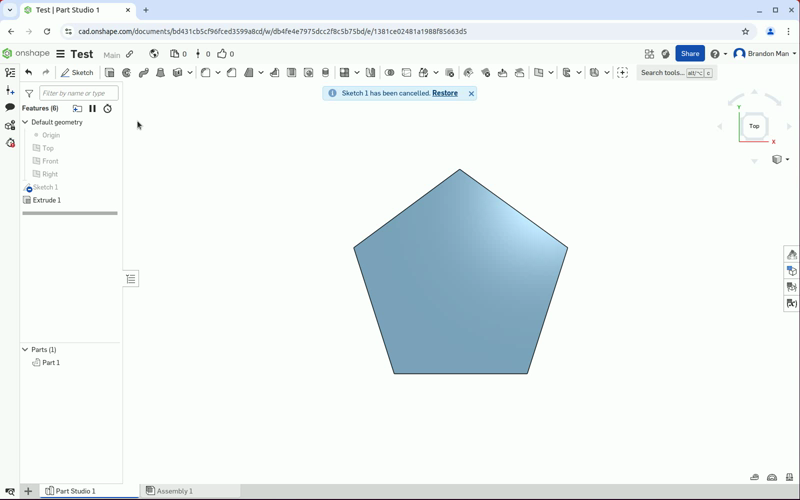
key(shift+h)
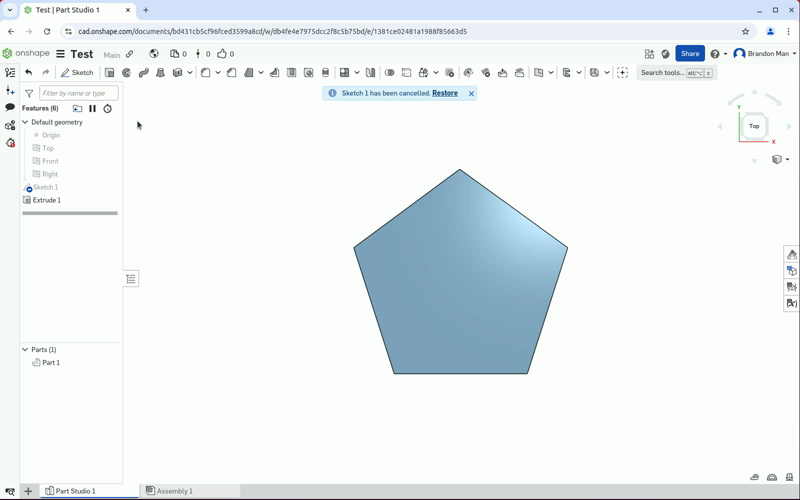
mouse_move(73, 189)
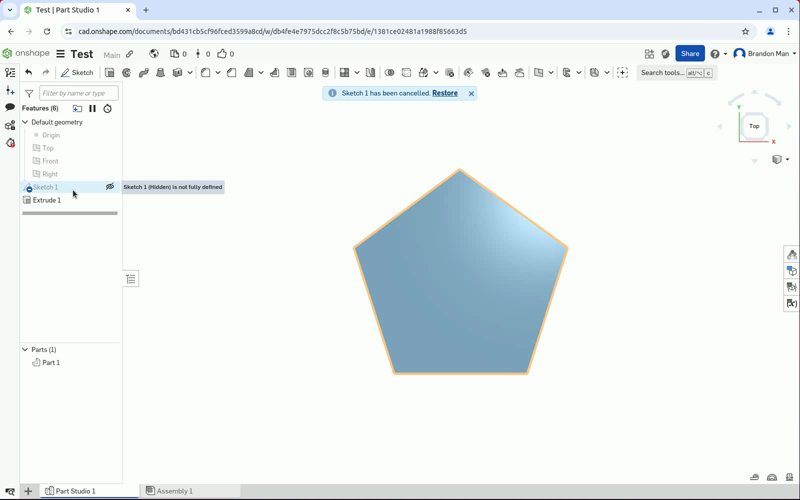
click(73, 189)
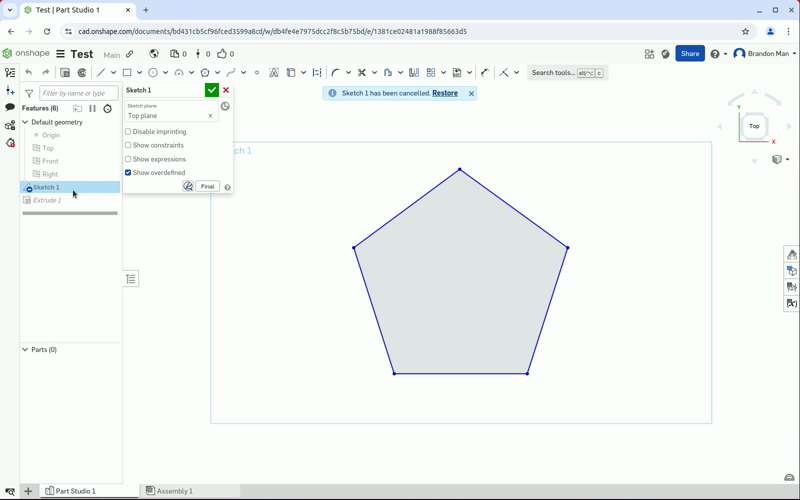
mouse_move(229, 92)
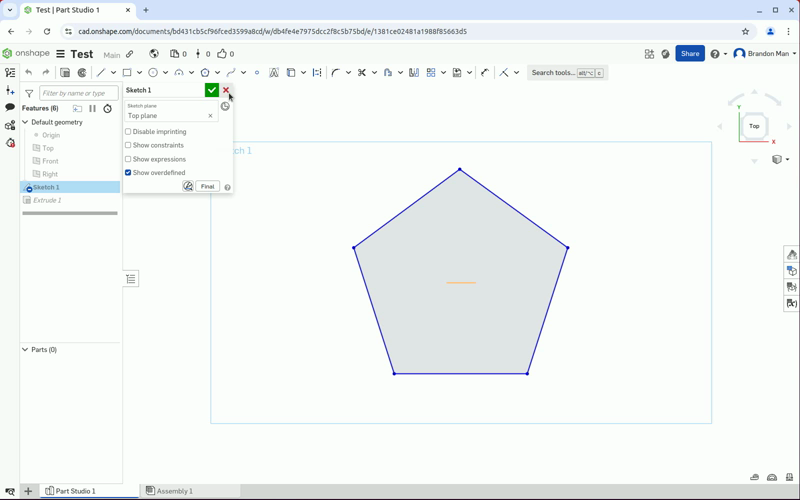
click(229, 92)
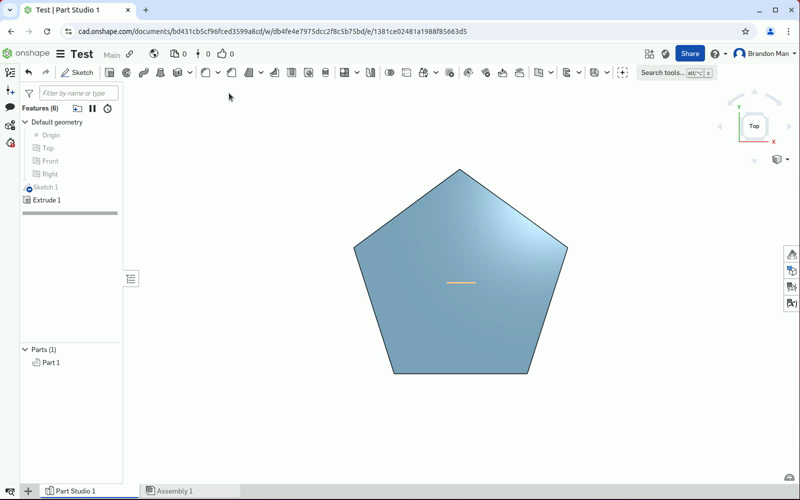
mouse_move(541, 75)
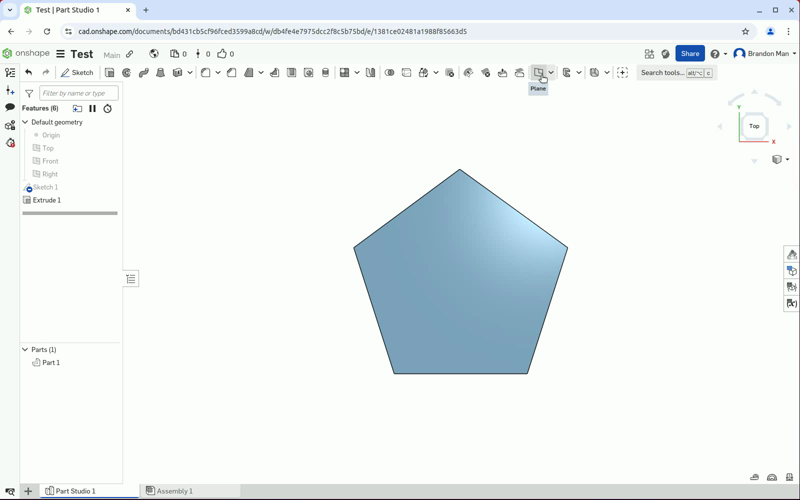
click(541, 75)
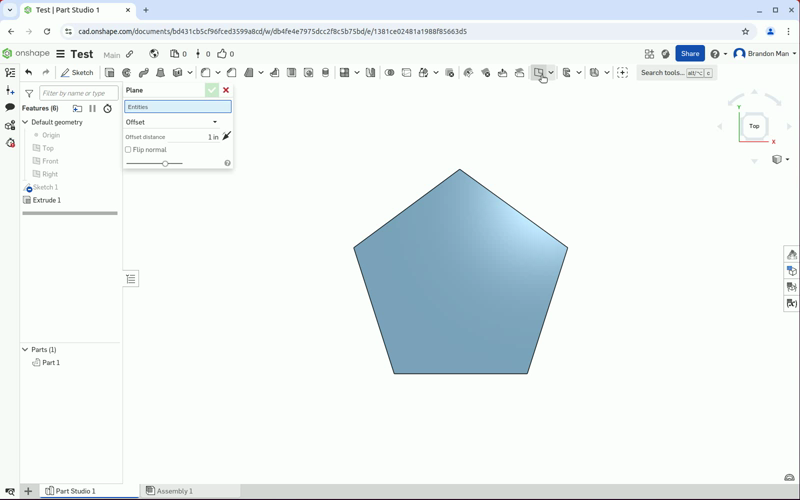
mouse_move(73, 150)
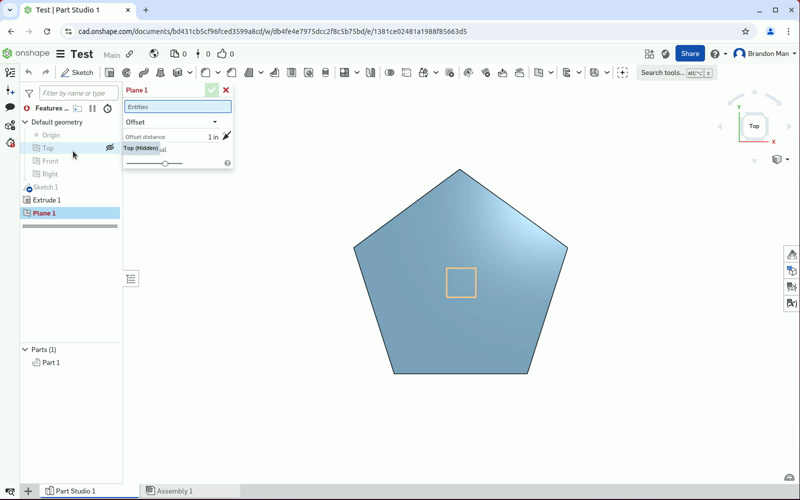
click(73, 150)
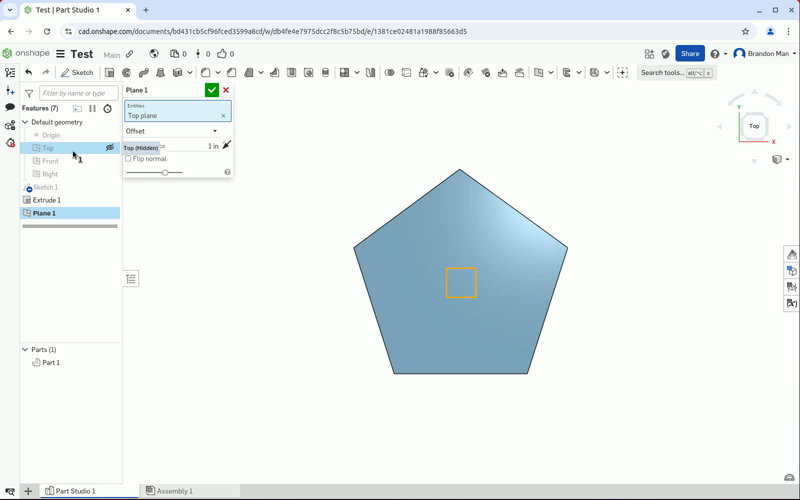
key(tab, 2)
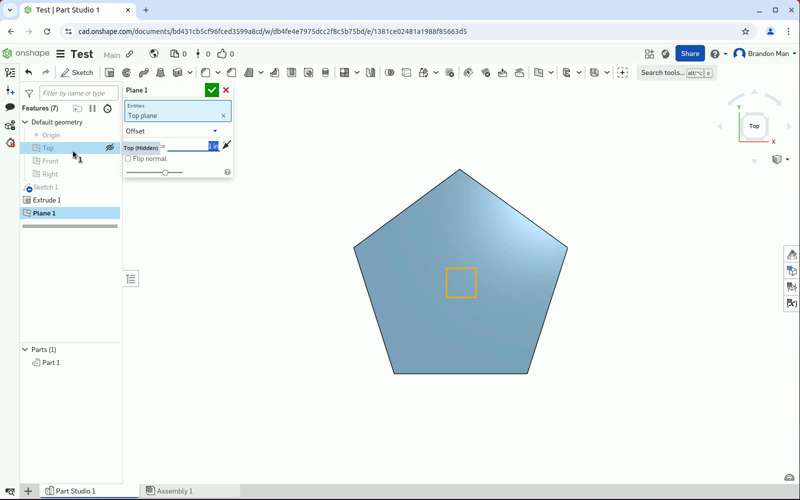
text(7.456)
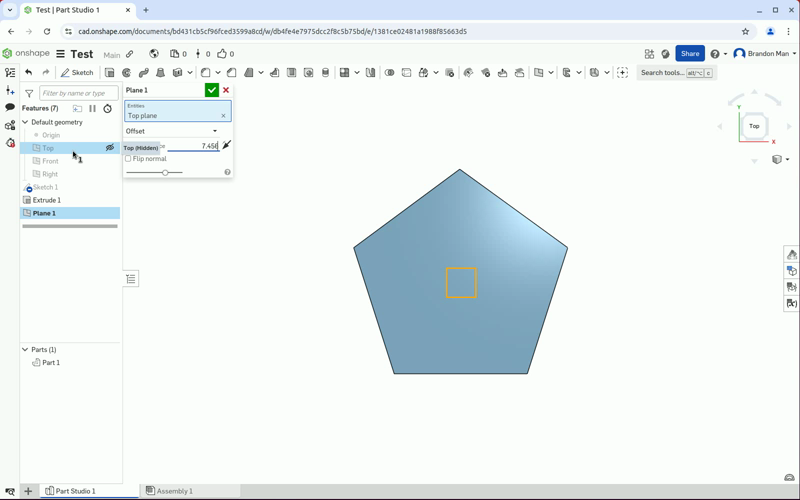
key(enter, 2)
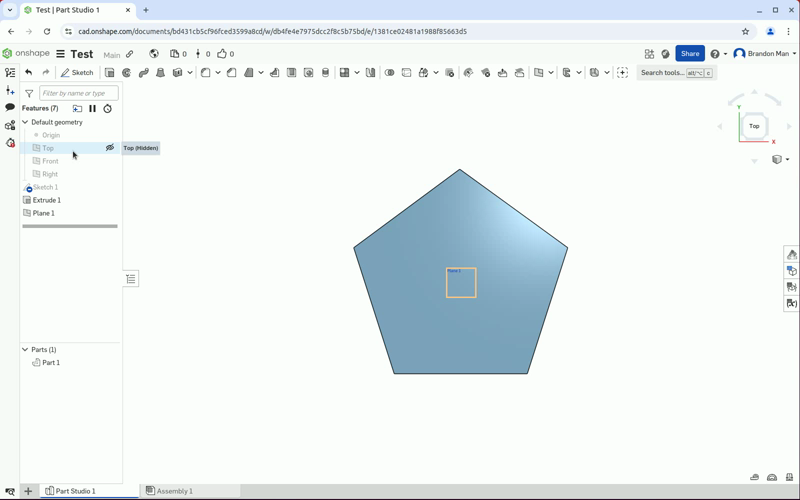
key(shift+s)
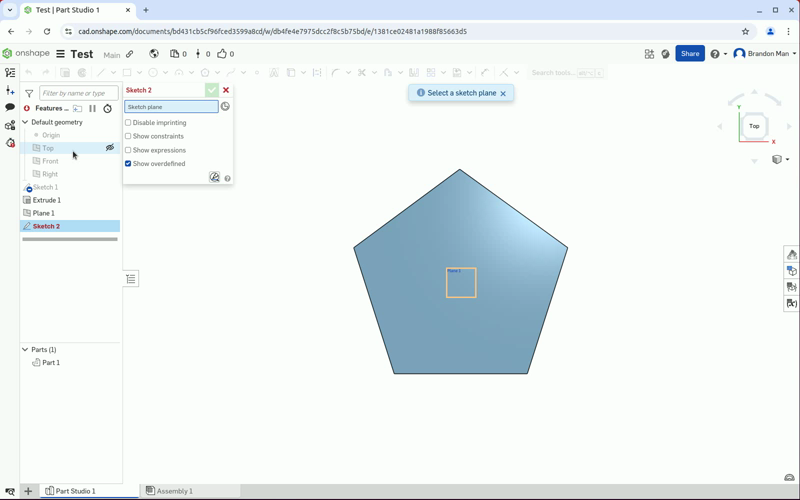
mouse_move(73, 215)
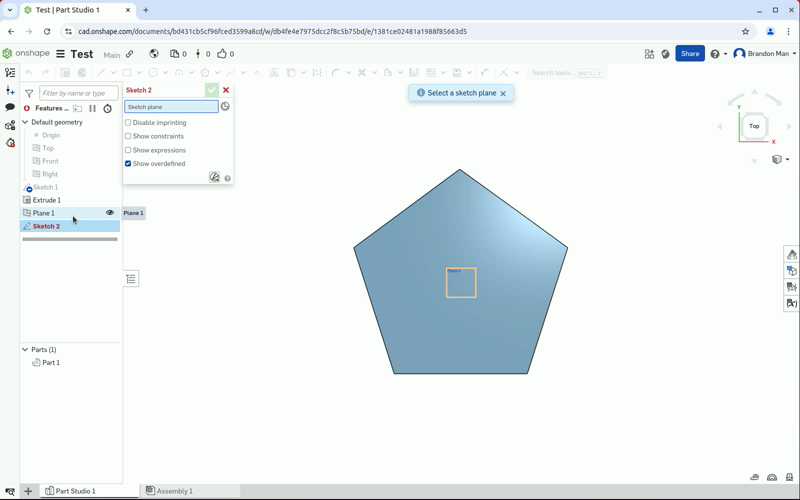
click(73, 215)
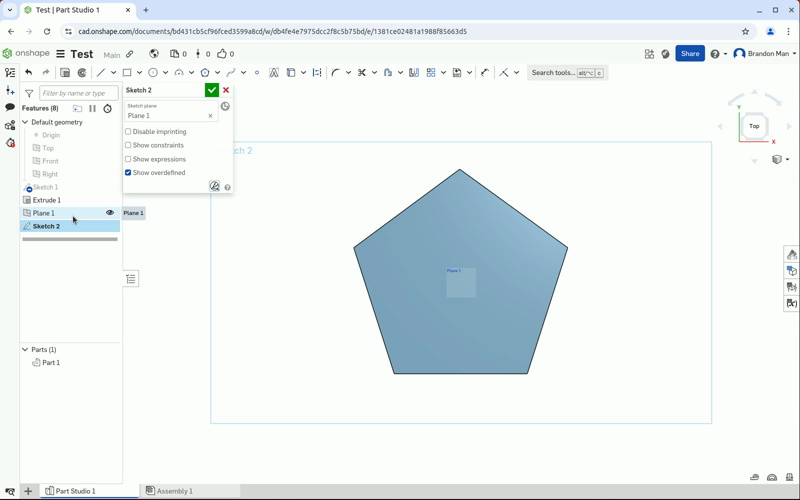
mouse_move(73, 352)
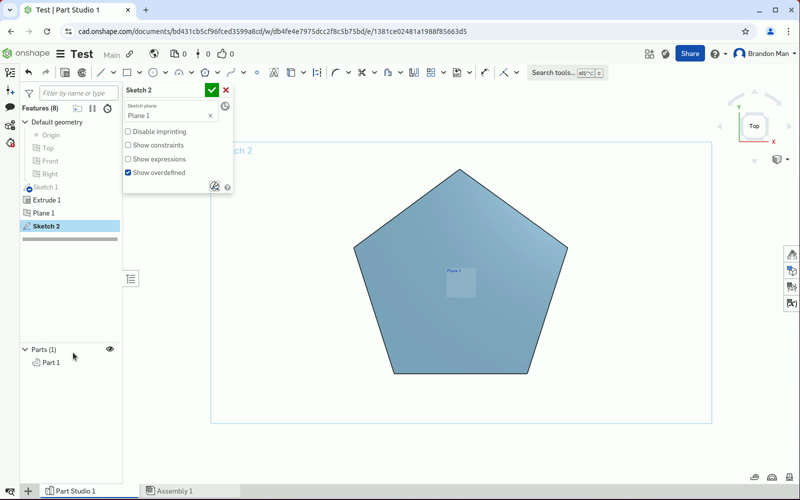
key(y)
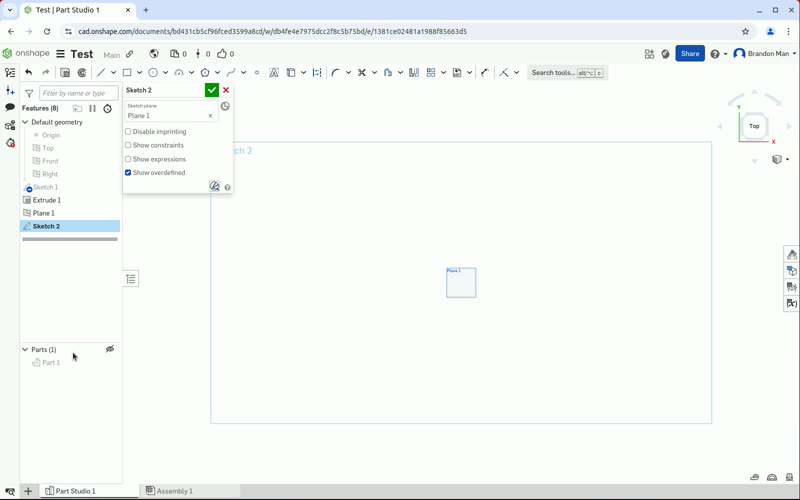
key(c)
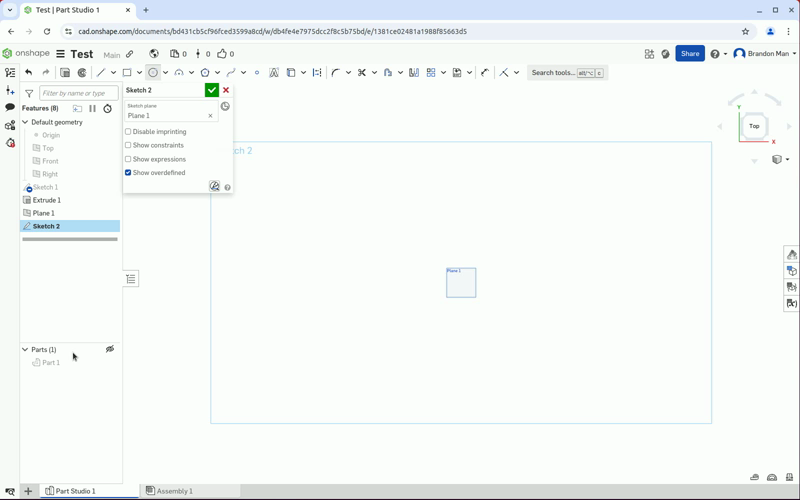
key_down(shift)
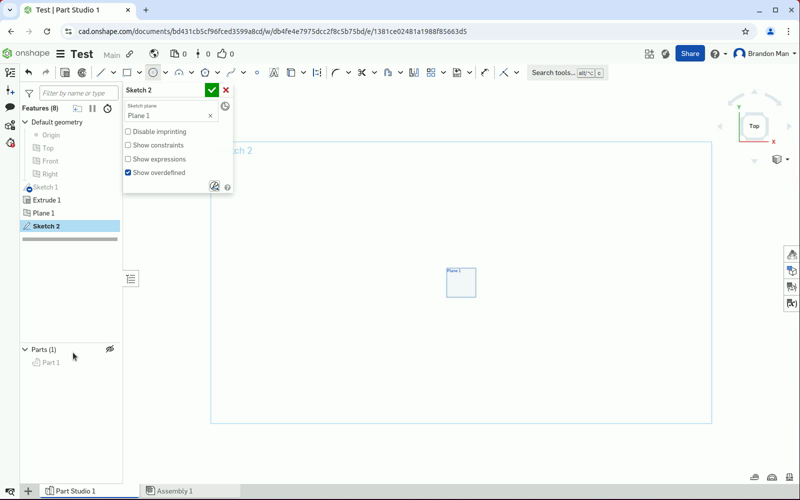
mouse_move(460, 282)
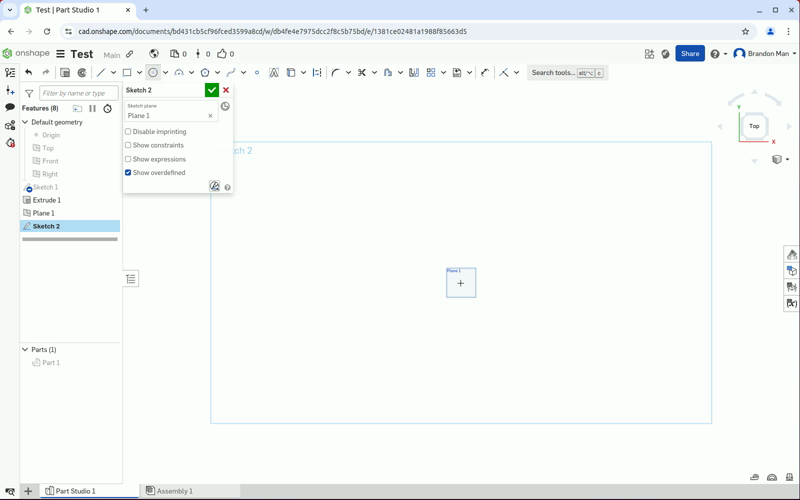
click(460, 282)
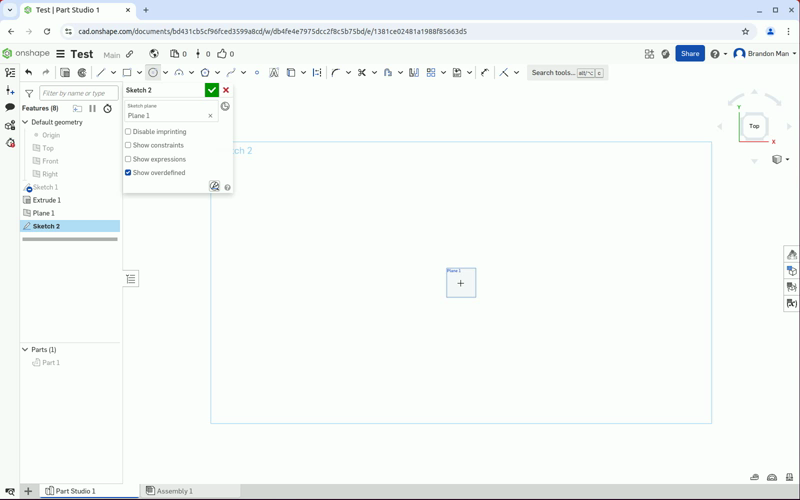
key_up(shift)
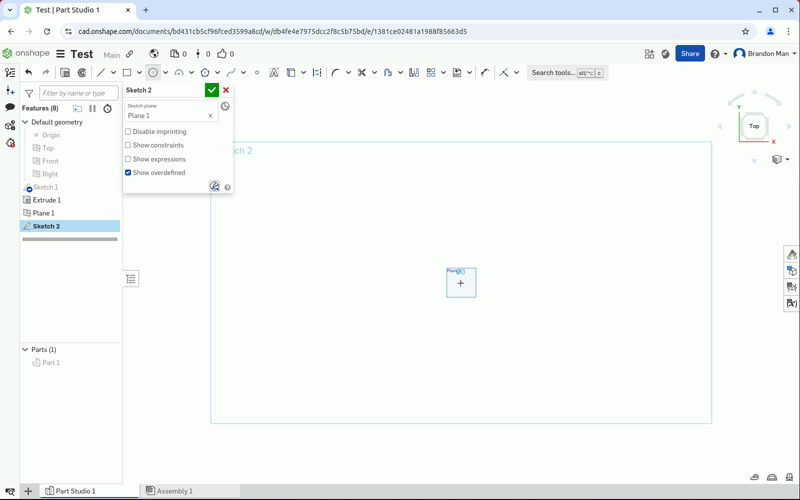
mouse_move(549, 282)
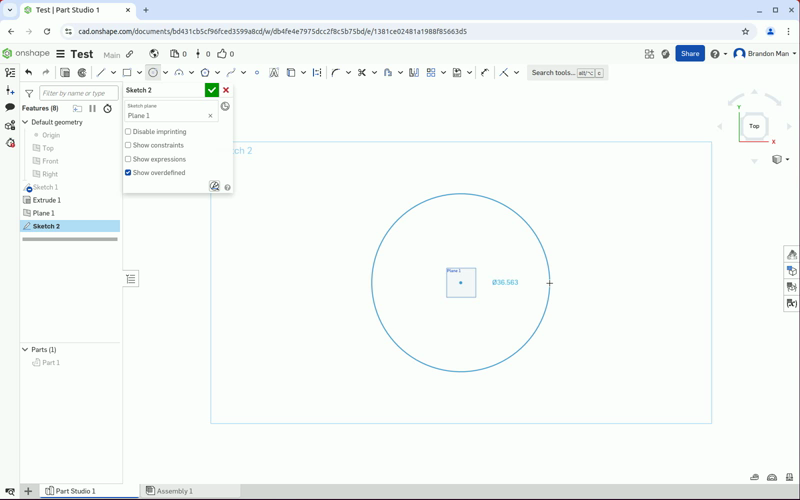
click(549, 282)
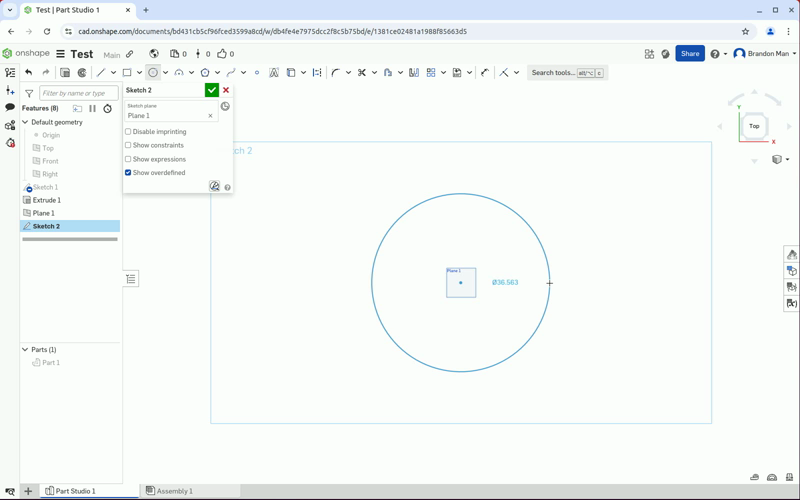
key(esc)
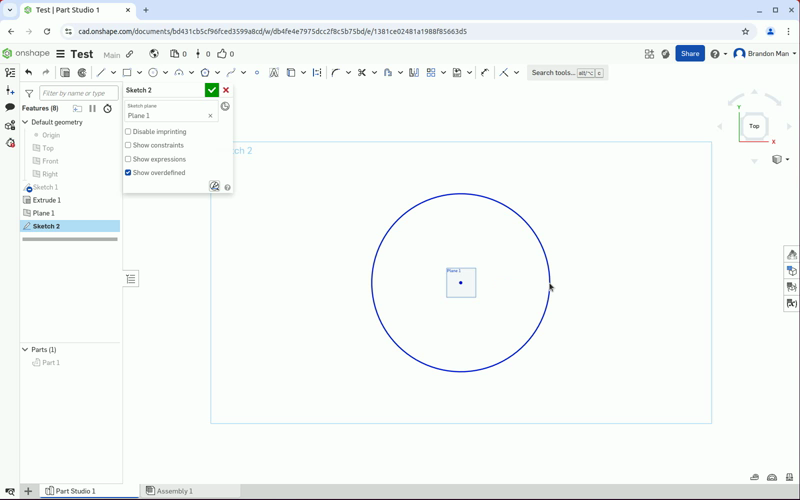
mouse_move(486, 299)
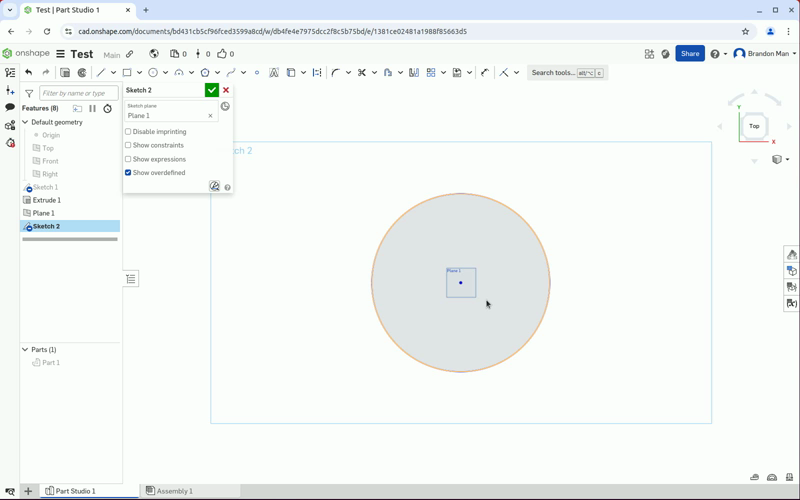
click(486, 299)
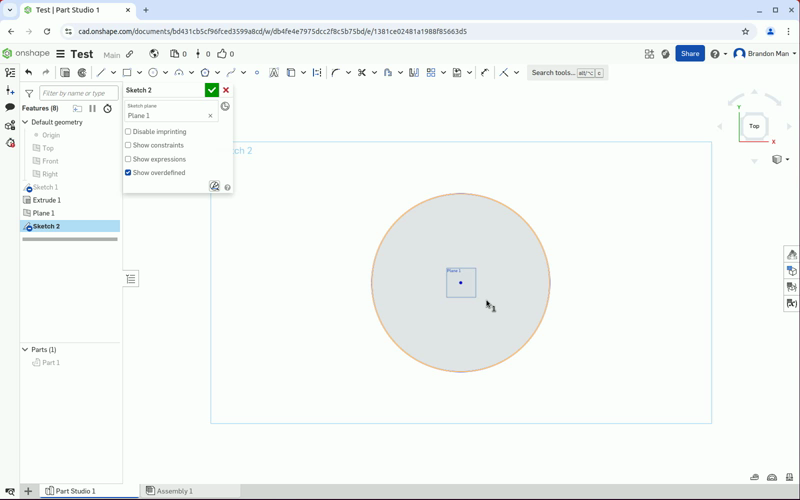
mouse_move(73, 352)
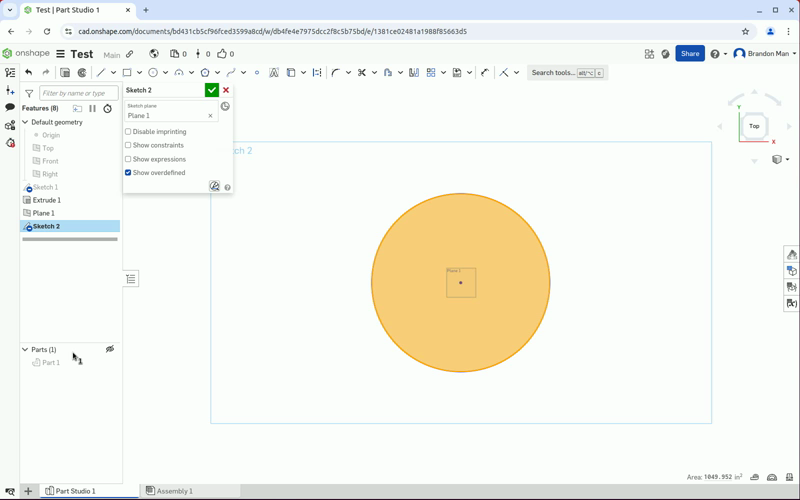
key(shift+y)
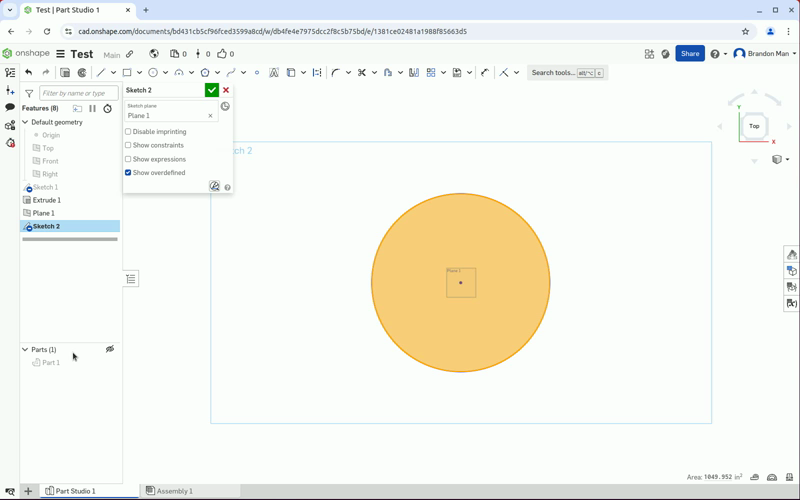
key(shift+e)
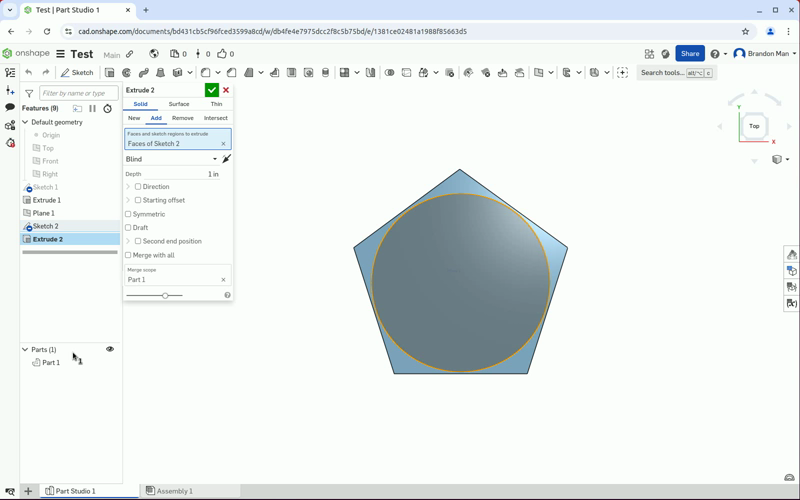
mouse_move(143, 106)
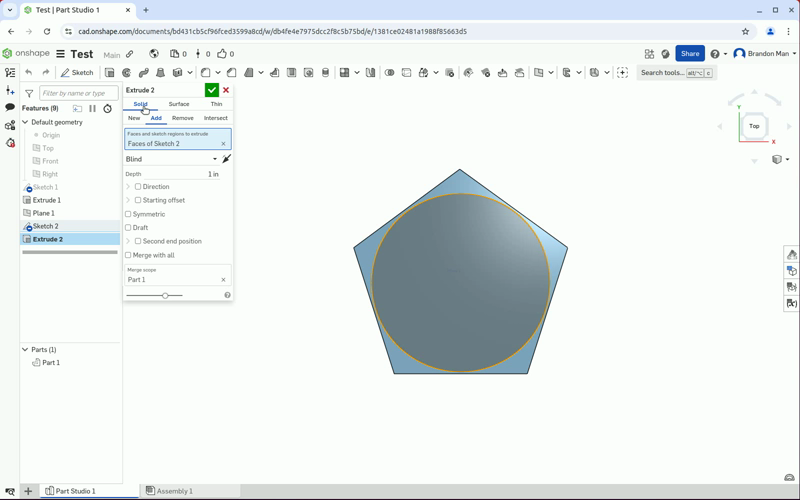
click(143, 106)
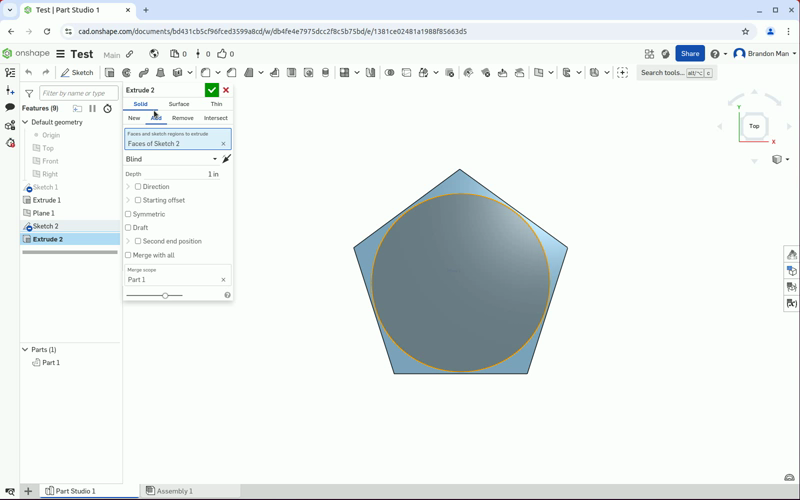
mouse_move(186, 120)
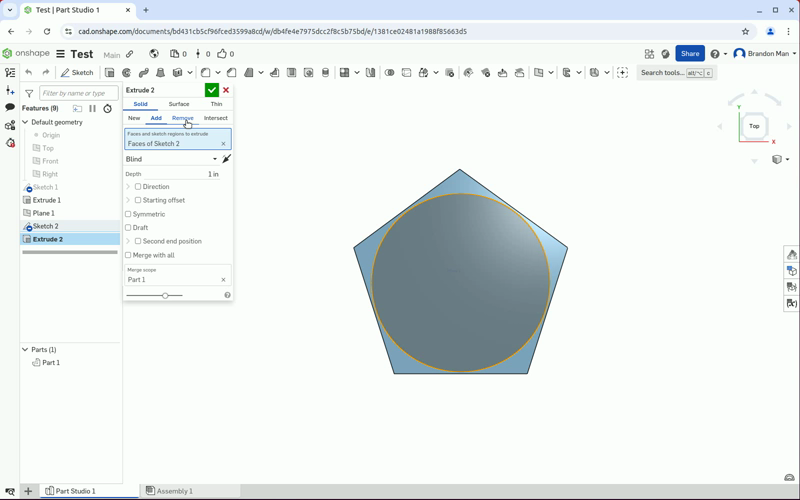
click(186, 120)
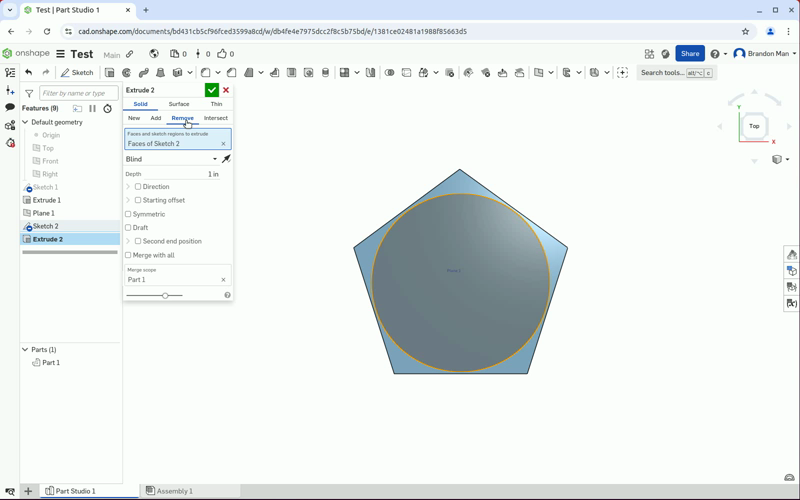
key(tab, 4)
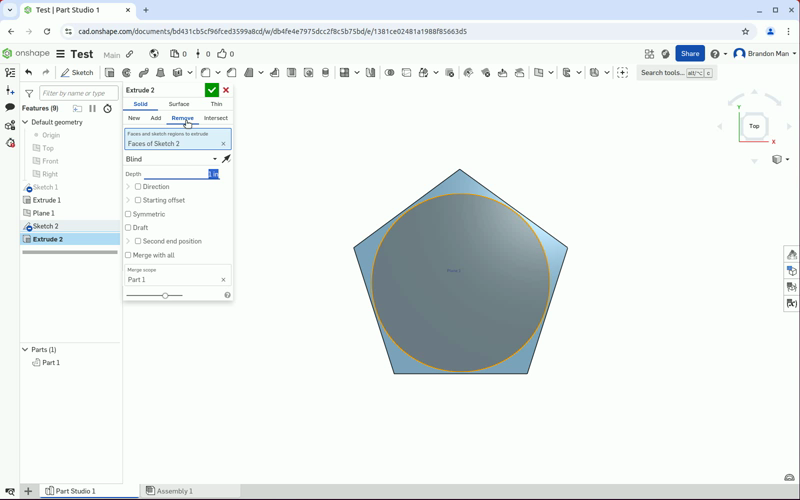
text(2.889)
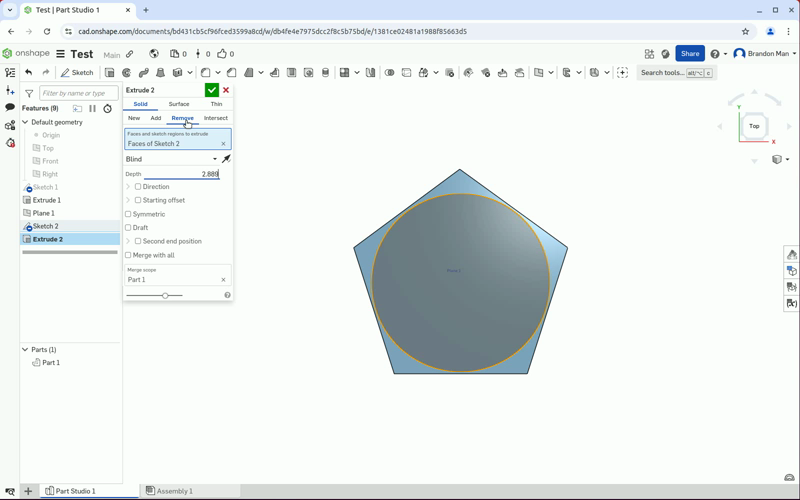
key(tab, 6)
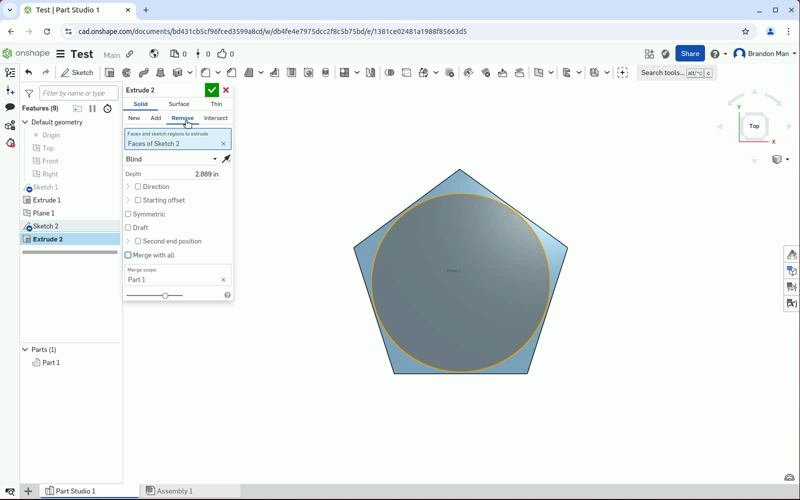
key(space)
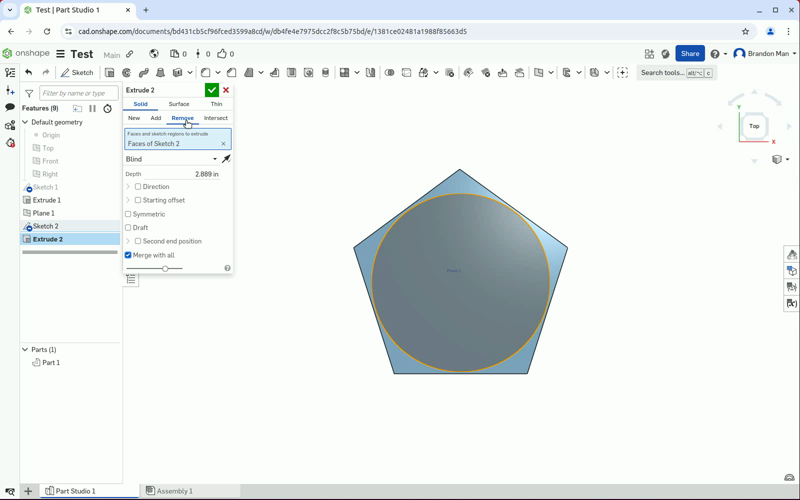
key(enter)
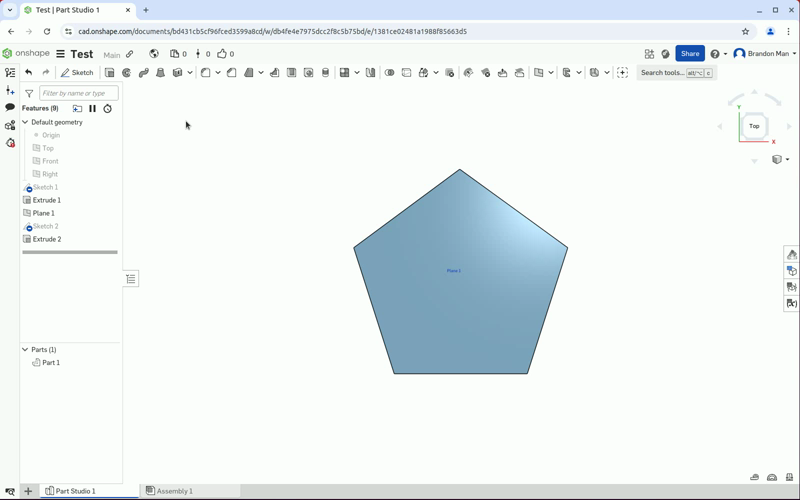
key(shift+h)
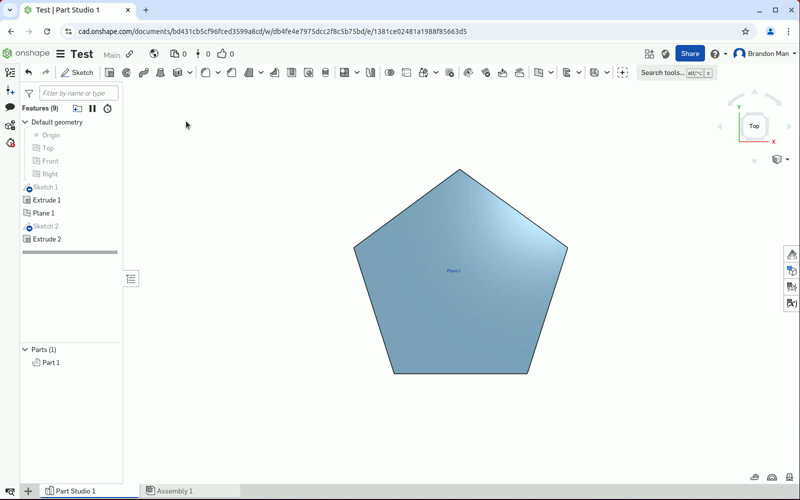
key(shift+h)
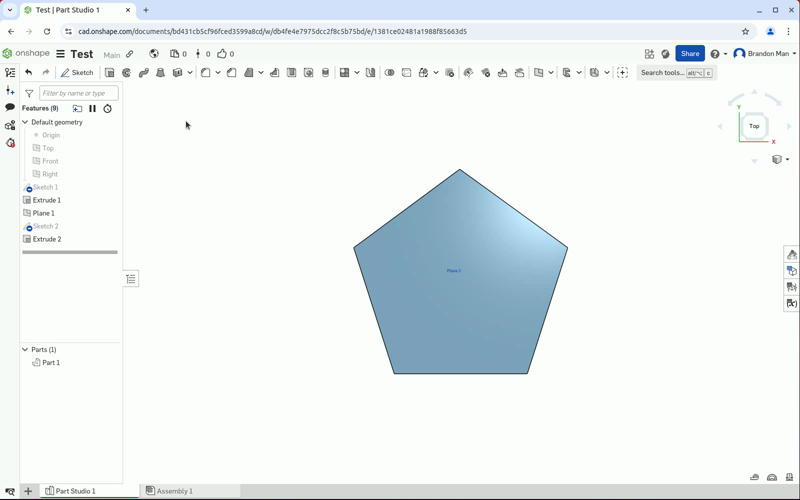
key(shift+7)
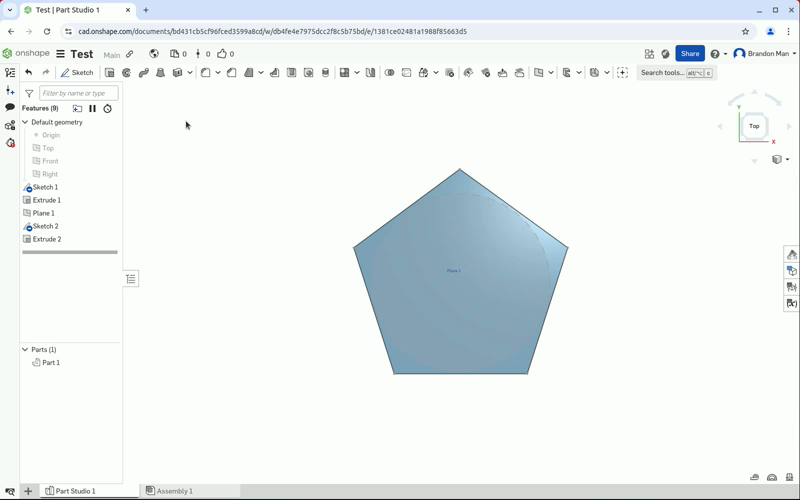
key(up, 3)
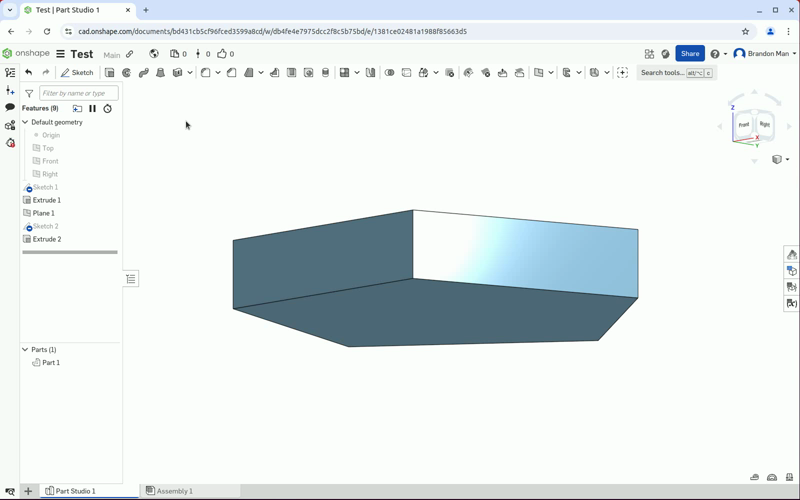
key(left, 3)
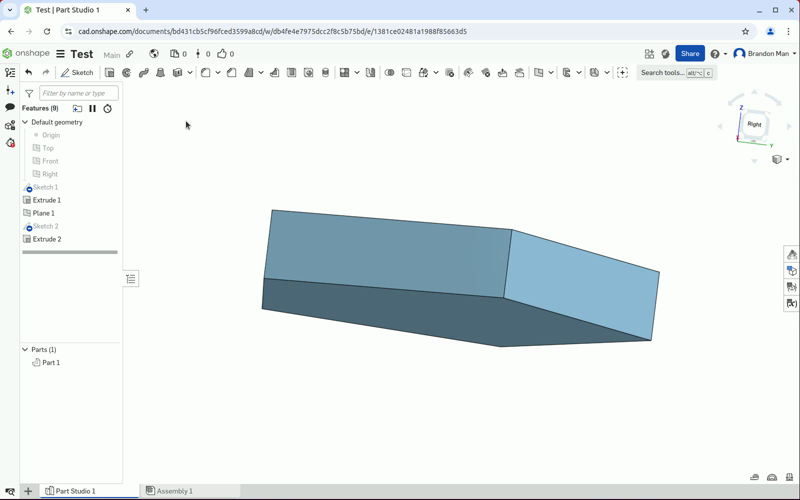
key(right, 3)
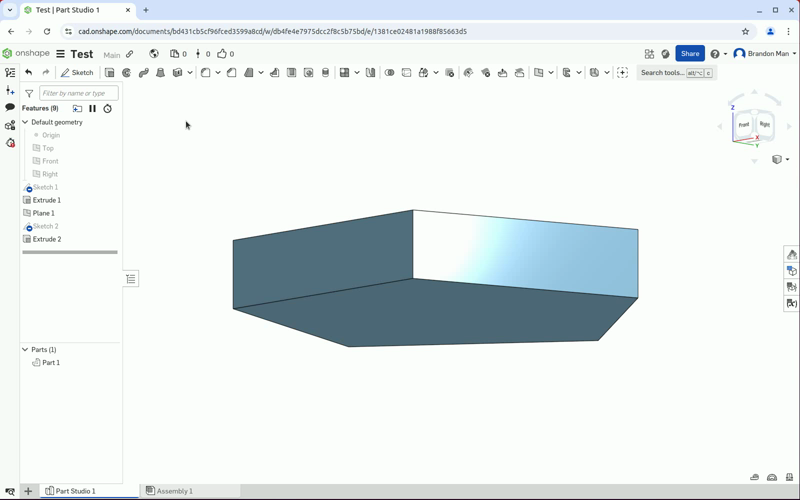
key(down, 3)
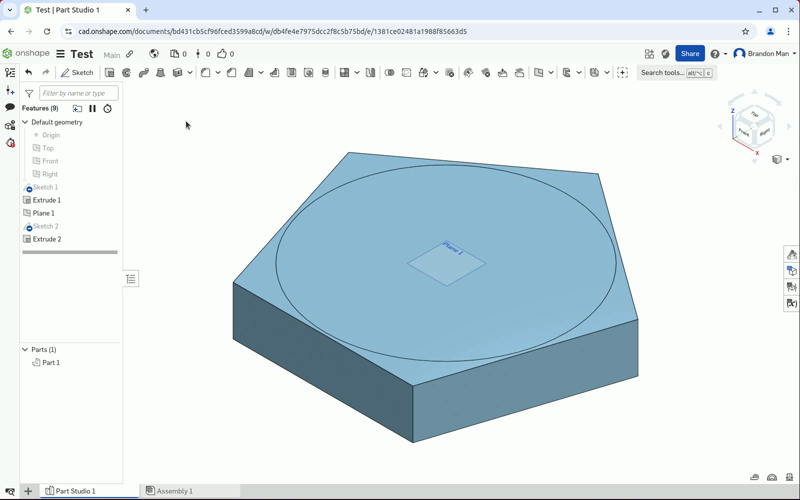
mouse_move(73, 189)
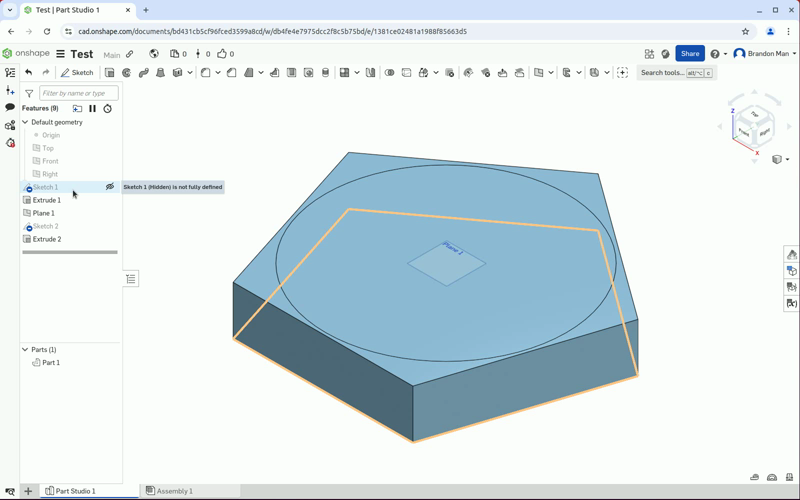
click(73, 189)